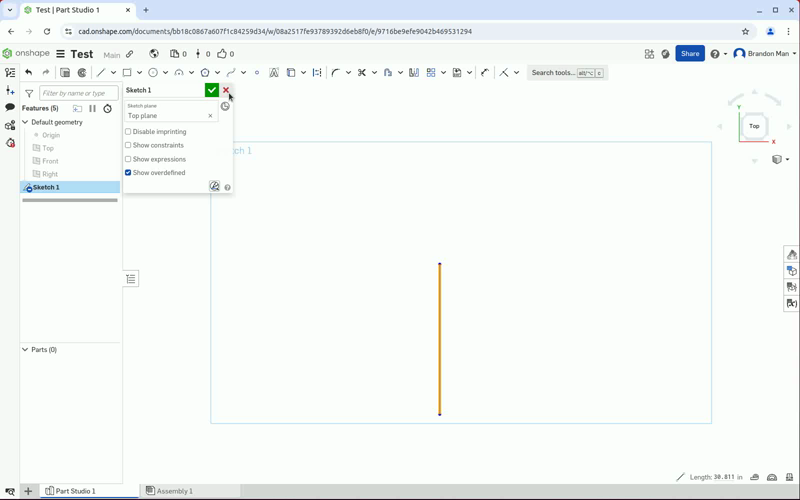
key(shift+h)
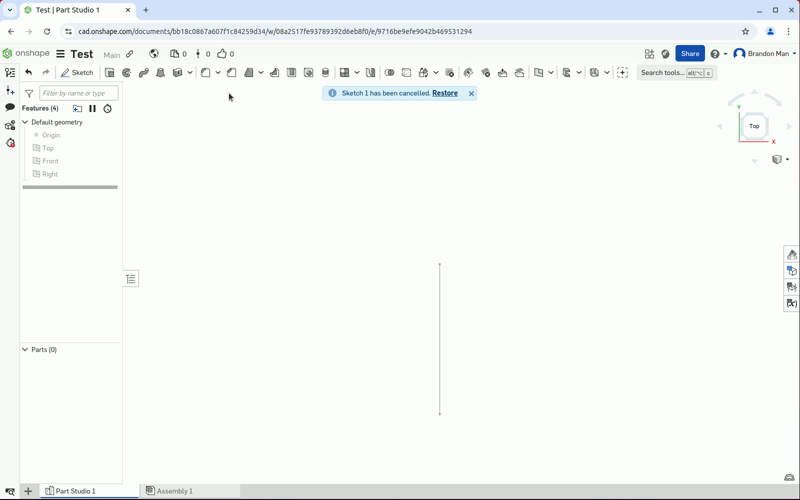
mouse_move(73, 352)
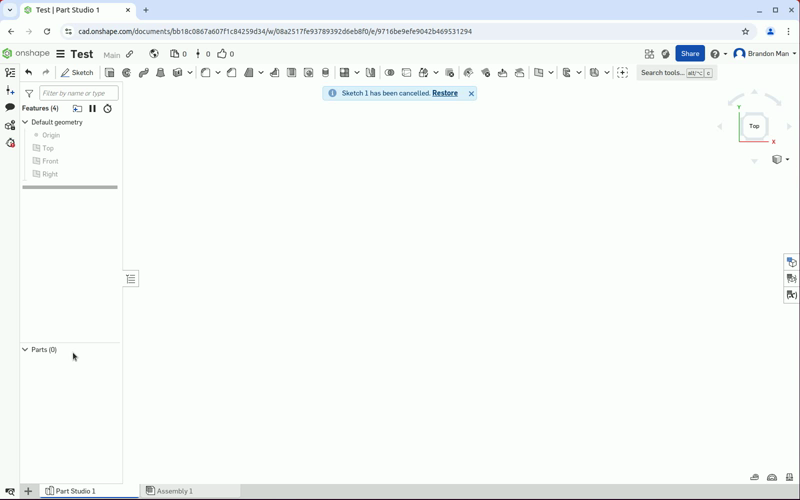
key(y)
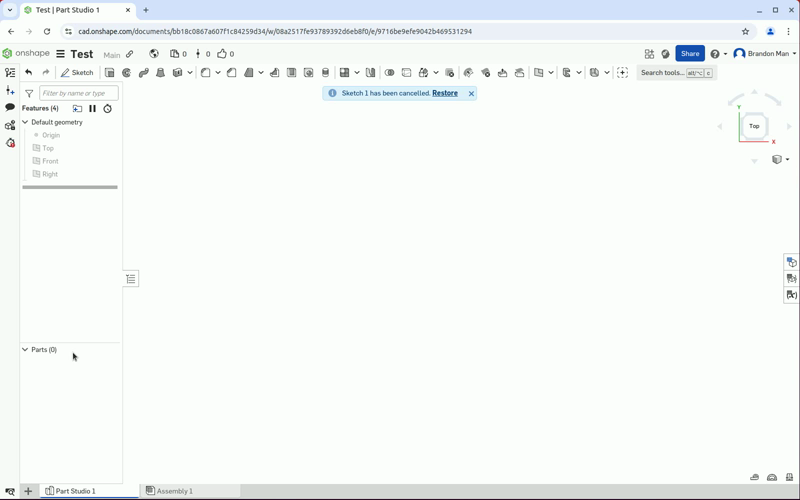
key(shift+p)
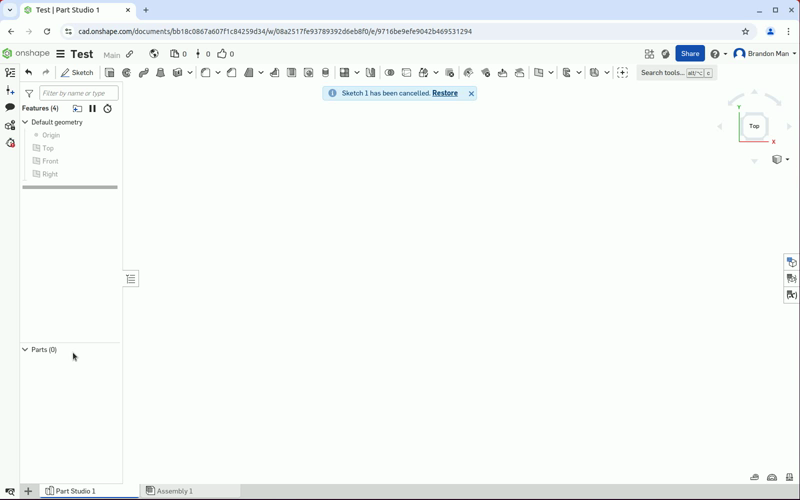
key(space)
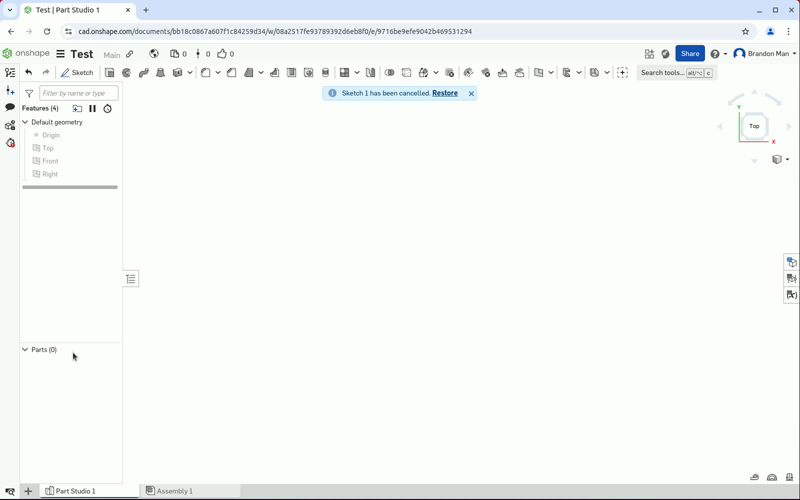
key_down(shift)
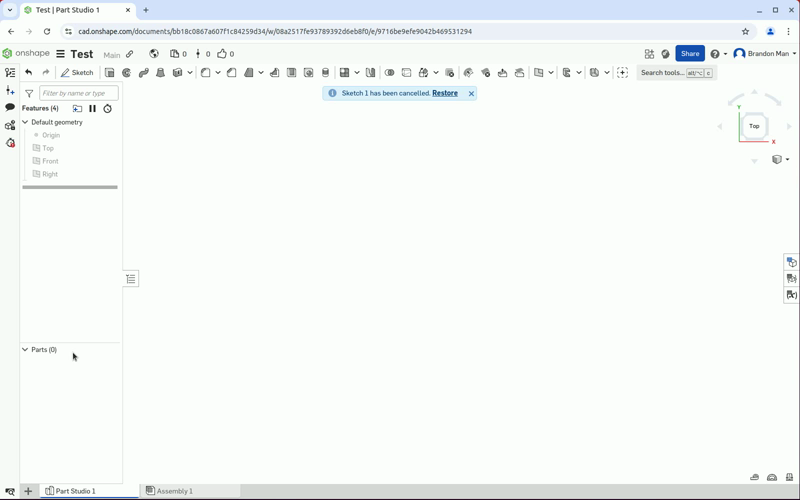
key(up)
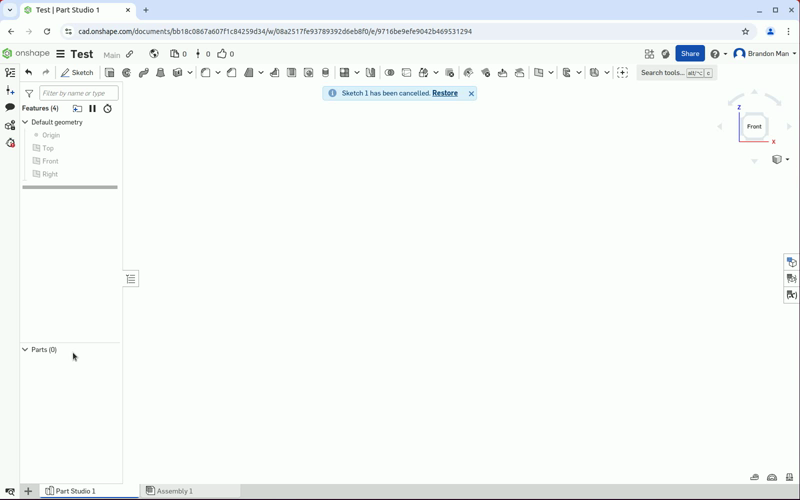
key_up(shift)
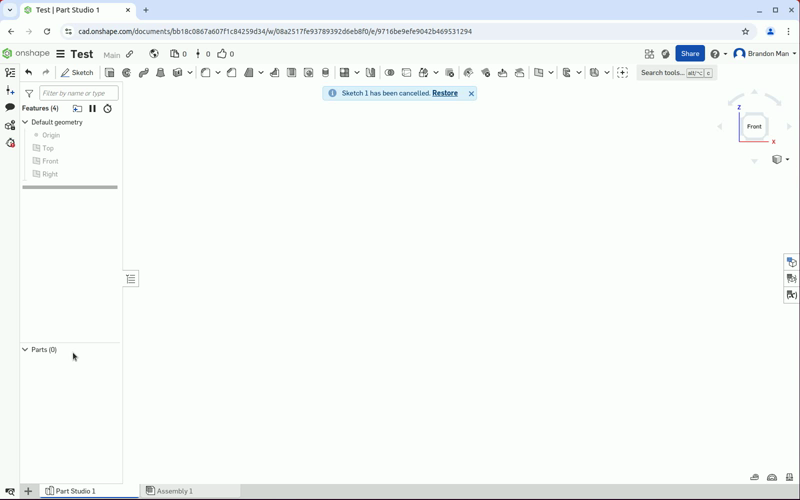
key(space)
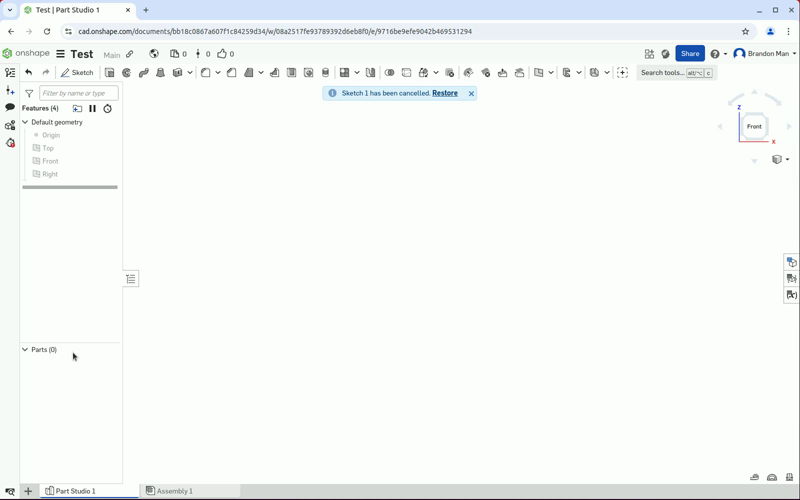
key_down(shift)
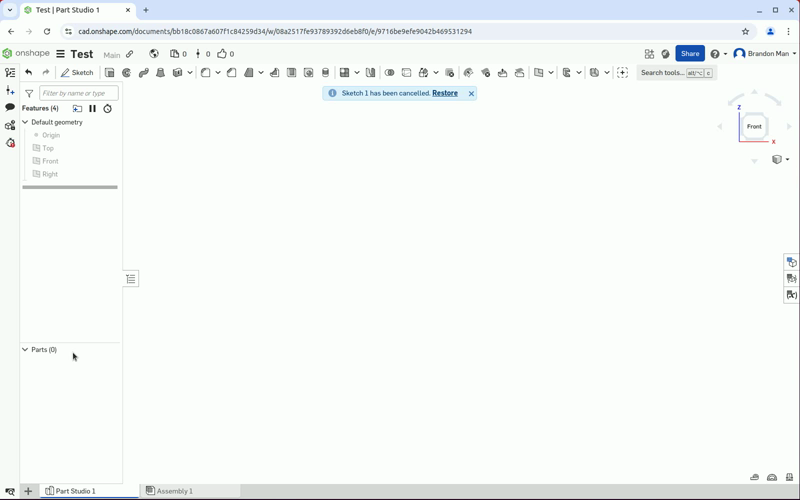
key(left)
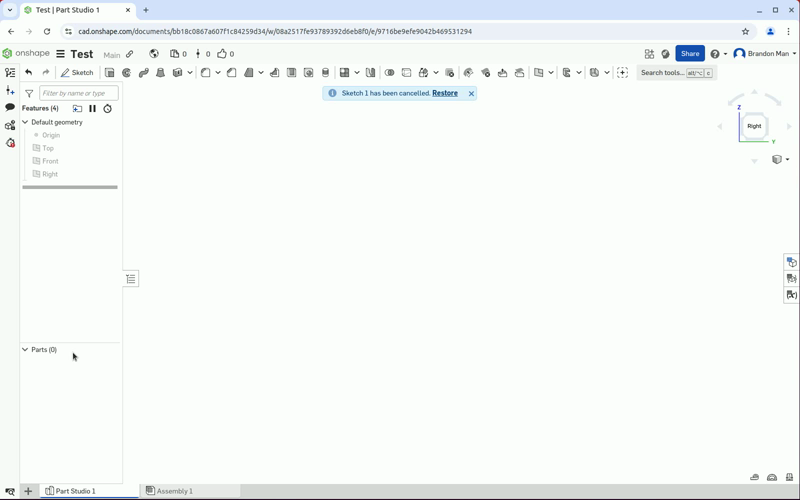
key_up(shift)
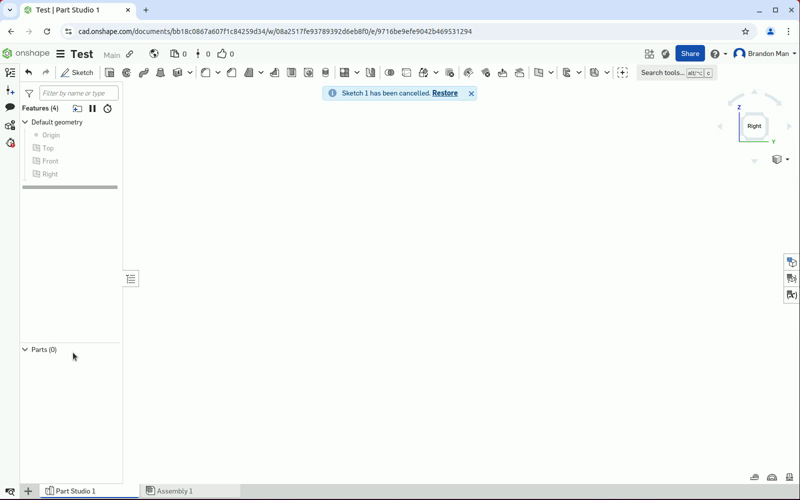
mouse_move(73, 352)
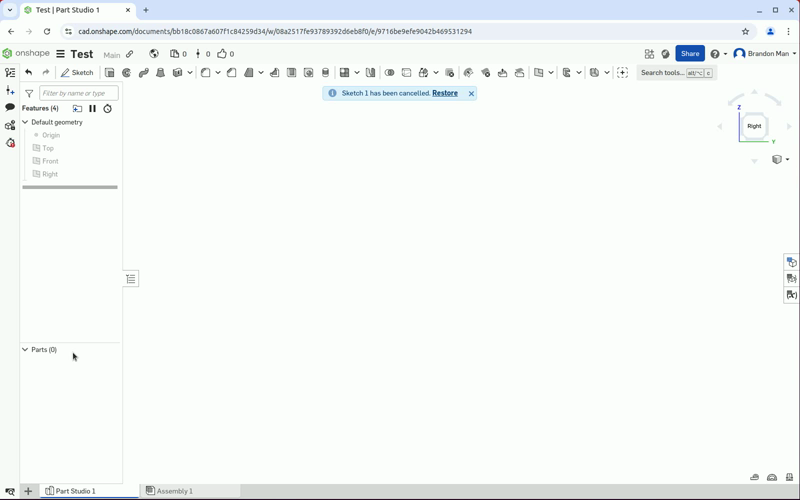
key(shift+y)
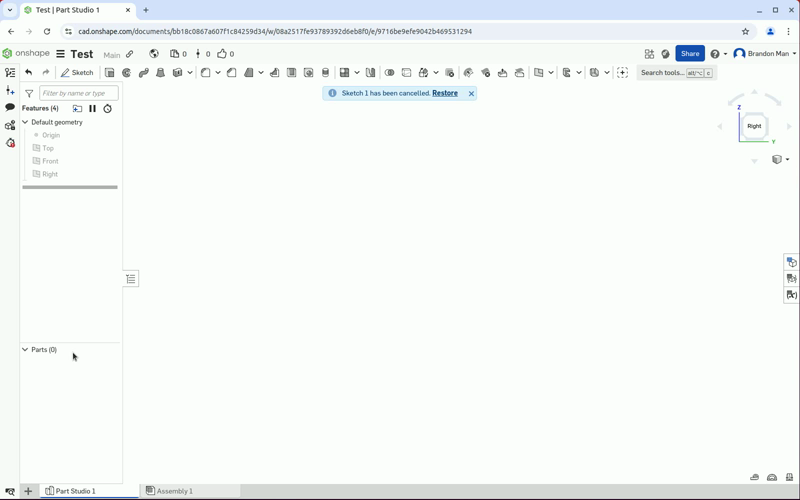
key(shift+s)
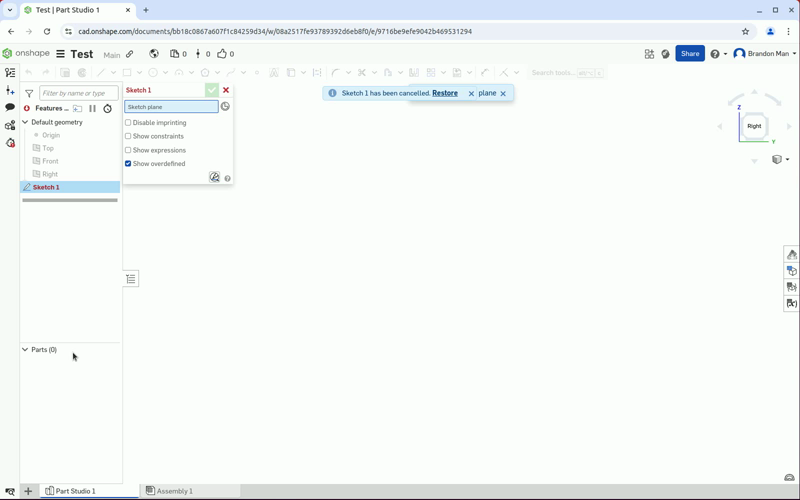
mouse_move(73, 176)
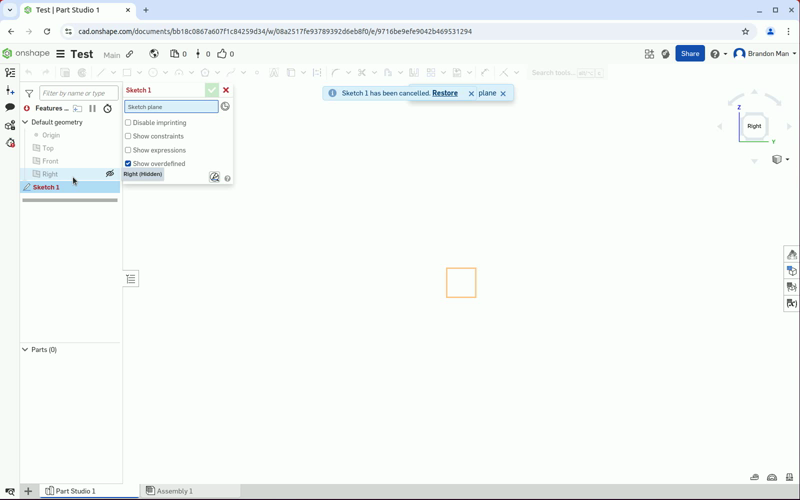
click(73, 176)
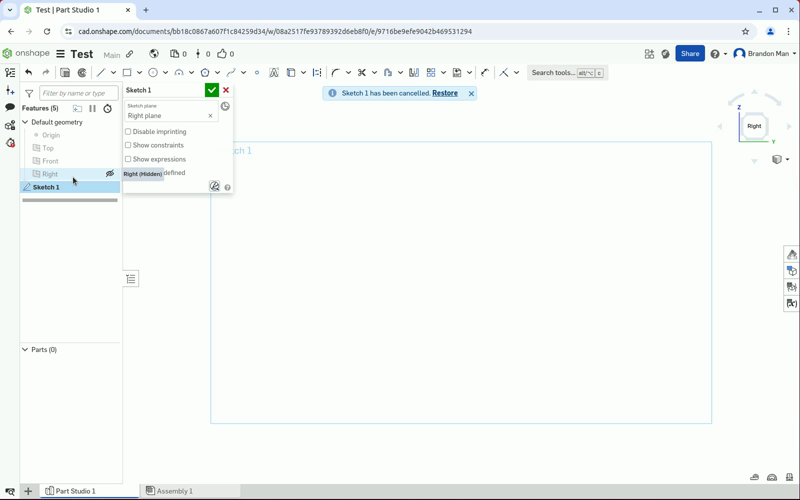
mouse_move(73, 352)
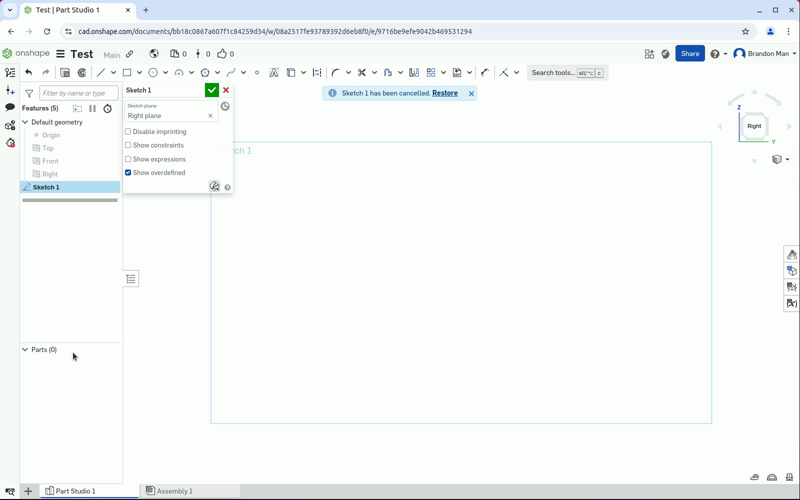
key(y)
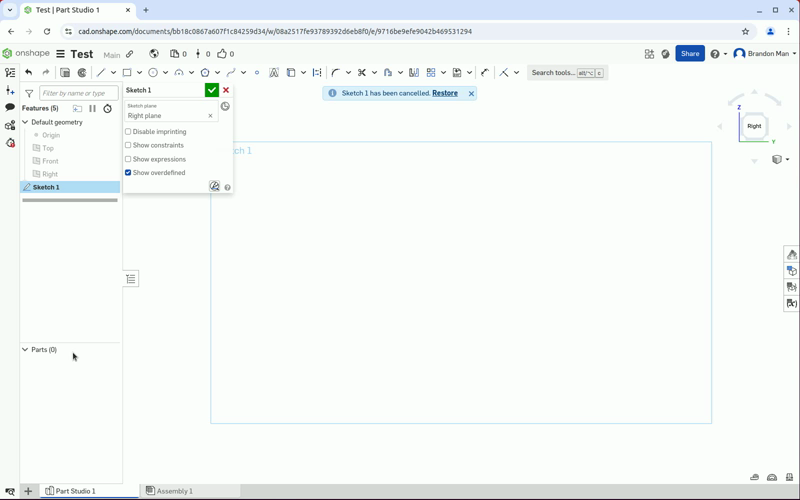
key(l)
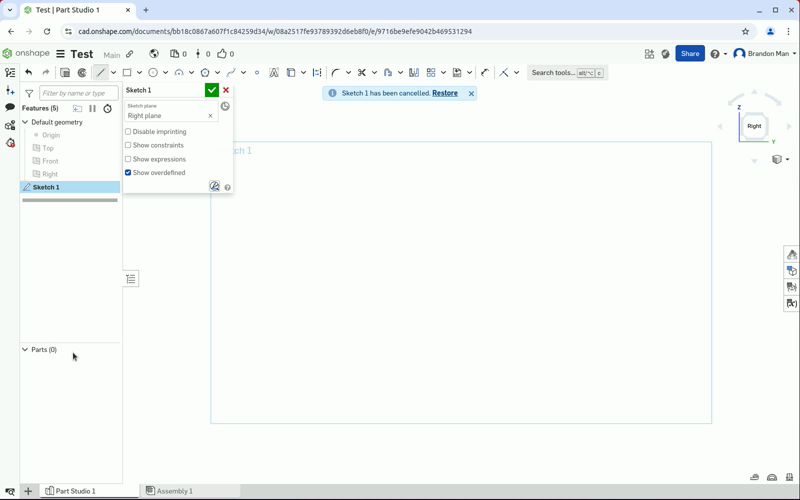
key_down(shift)
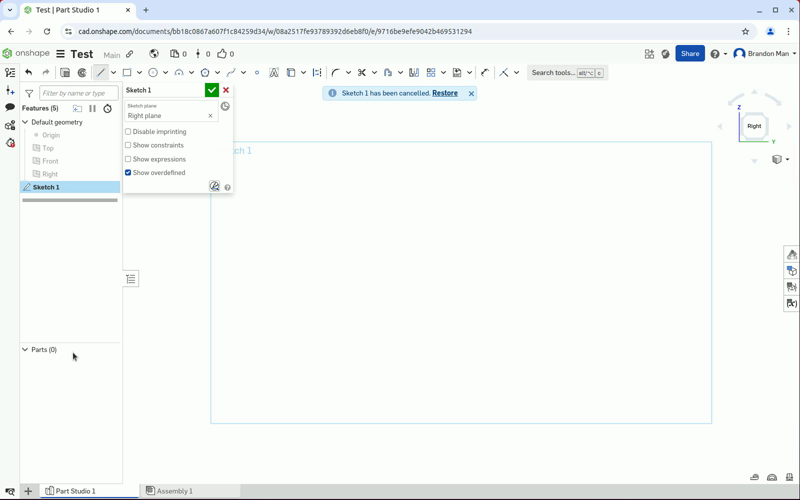
mouse_move(348, 312)
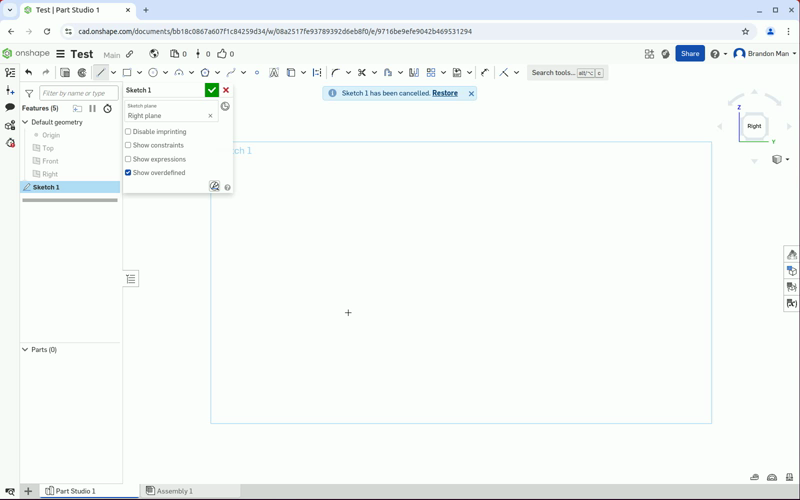
click(348, 312)
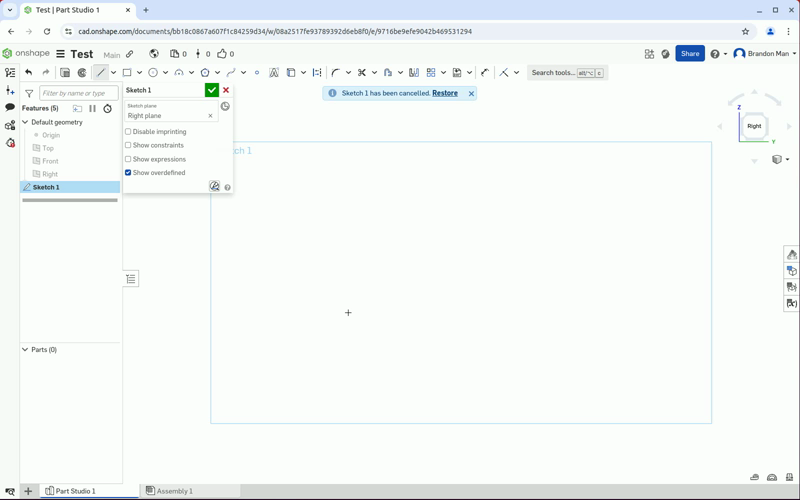
key_up(shift)
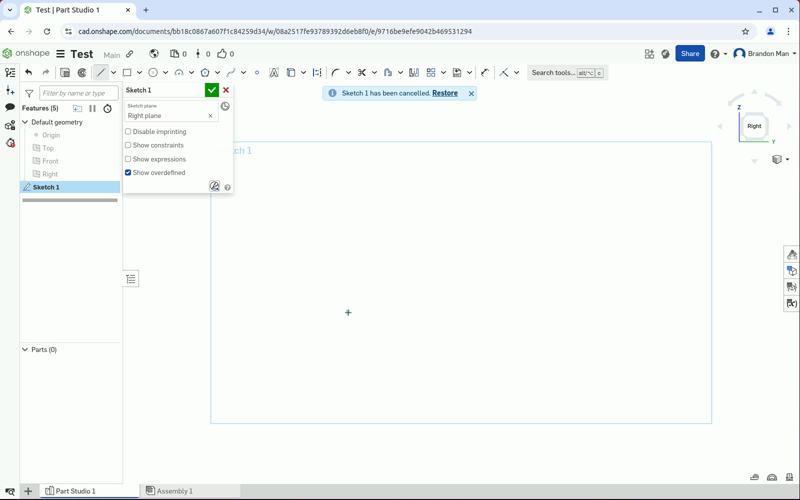
key_down(shift)
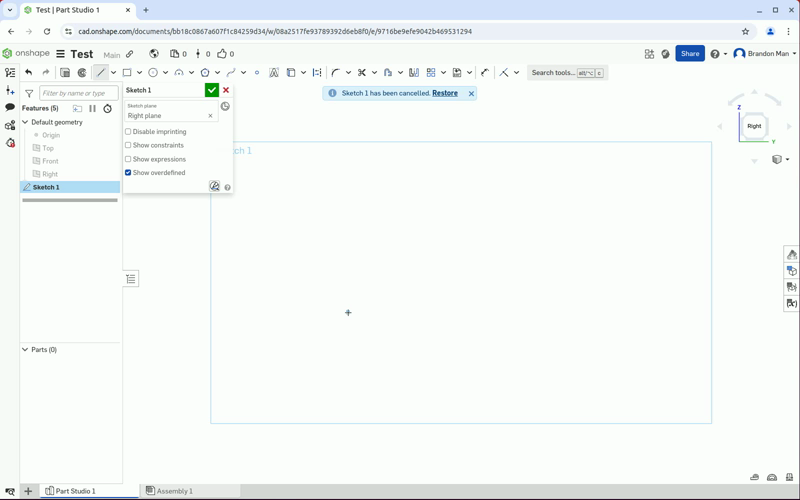
mouse_move(572, 312)
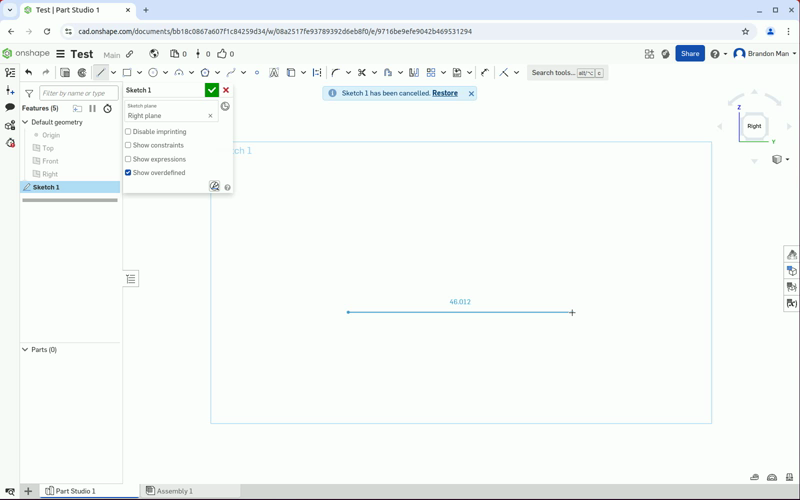
click(572, 312)
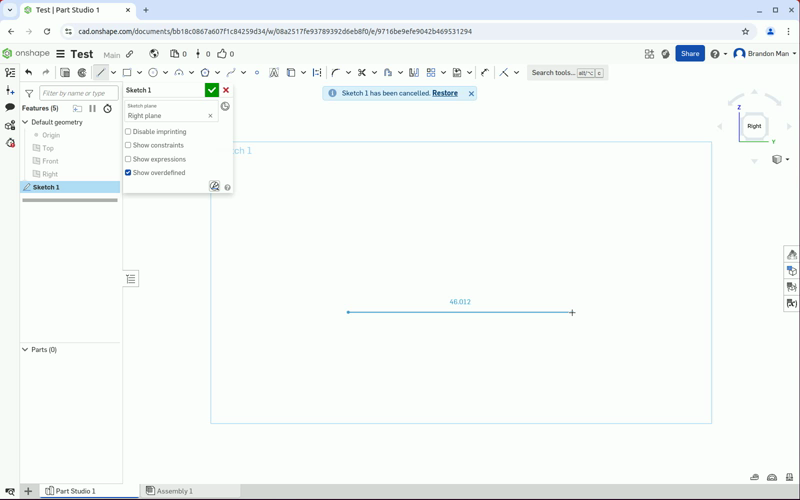
key_up(shift)
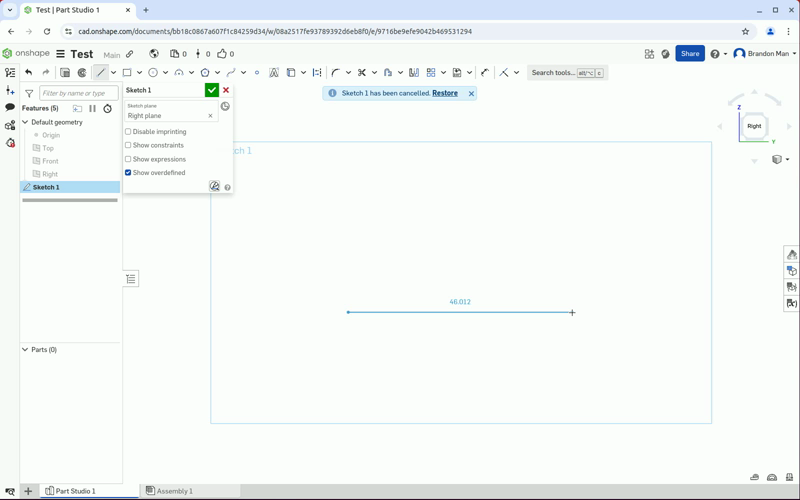
key_down(shift)
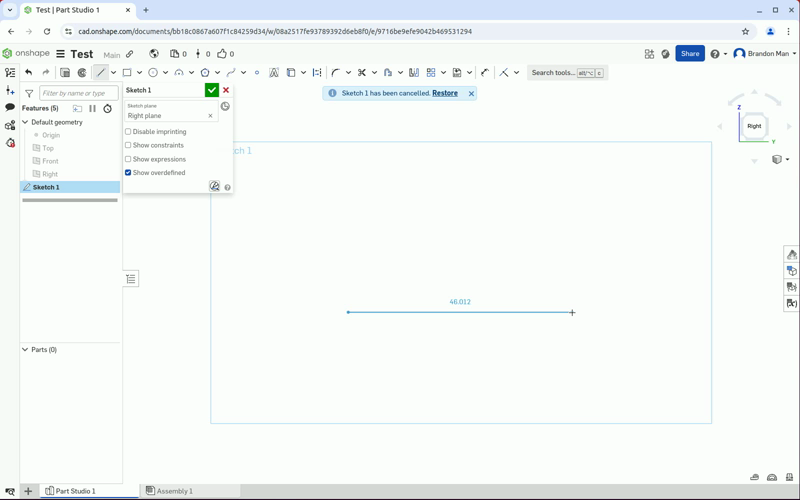
mouse_move(589, 312)
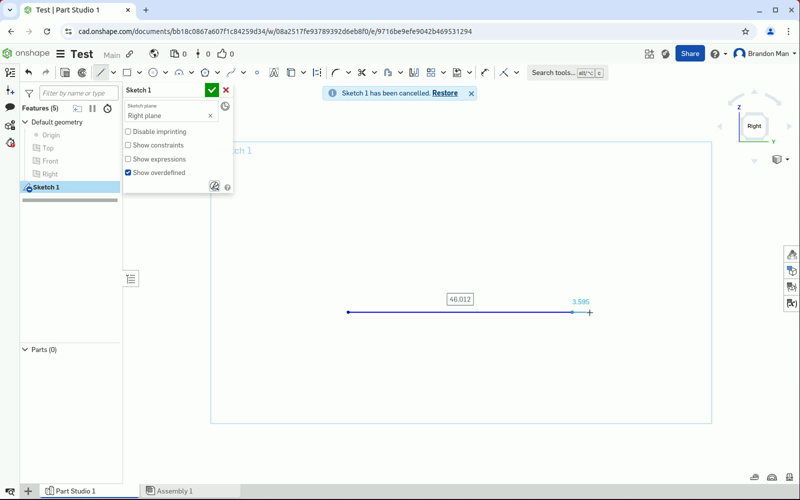
mouse_move(572, 253)
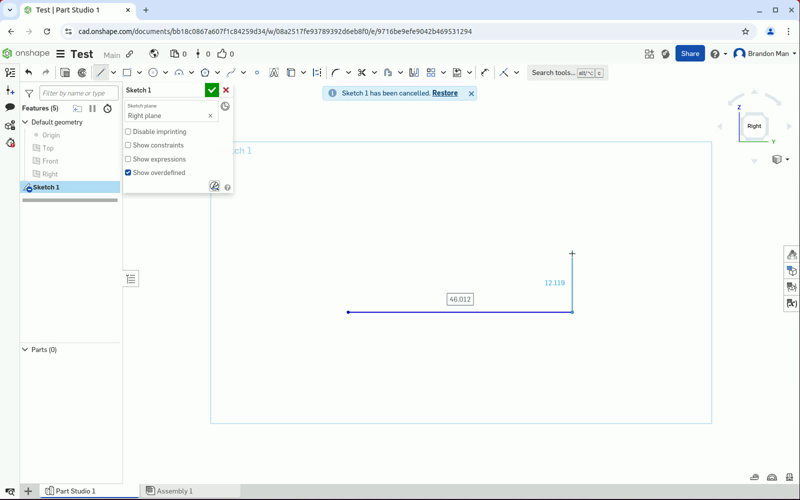
click(572, 253)
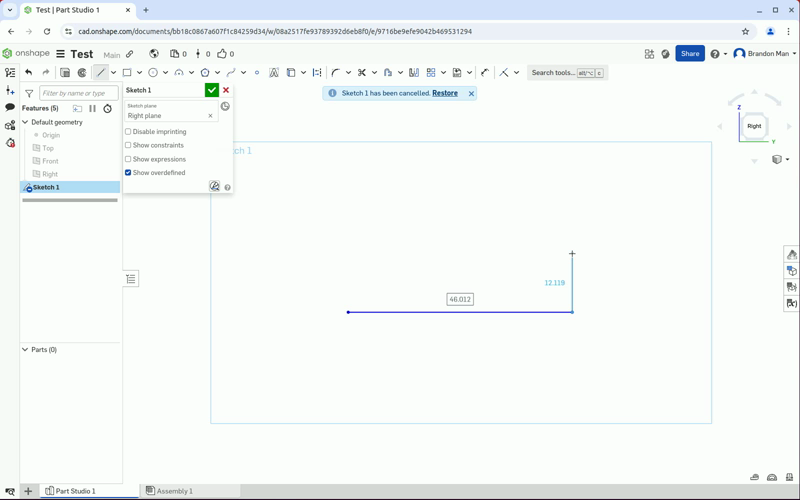
key_up(shift)
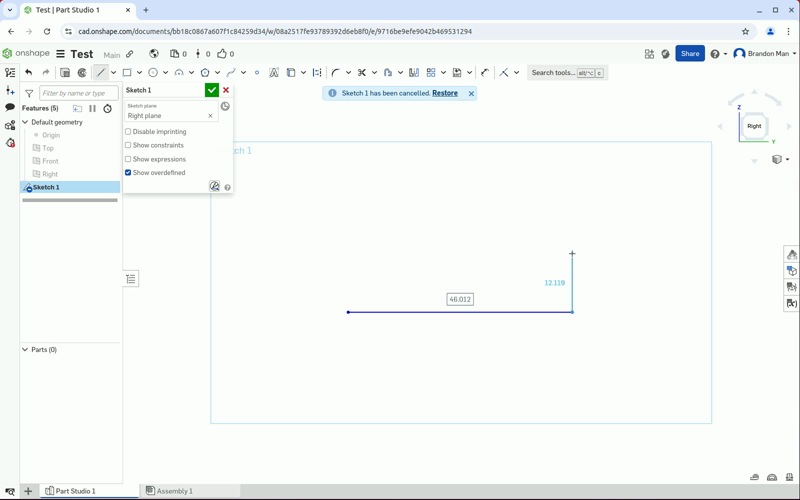
key_down(shift)
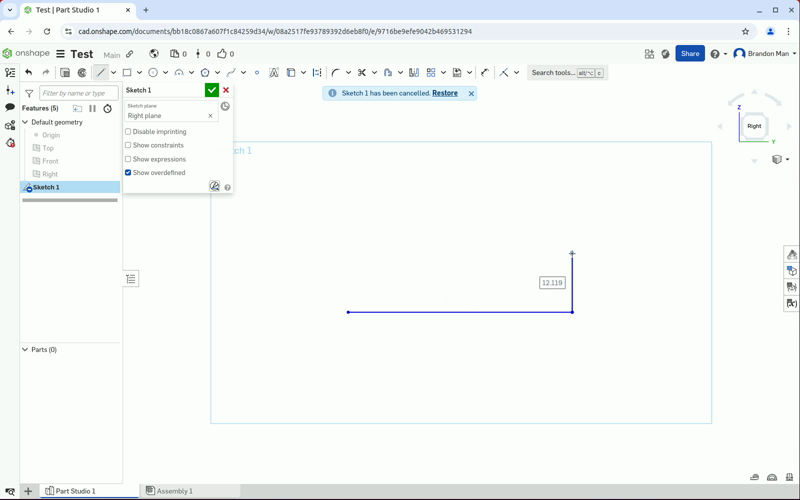
mouse_move(348, 253)
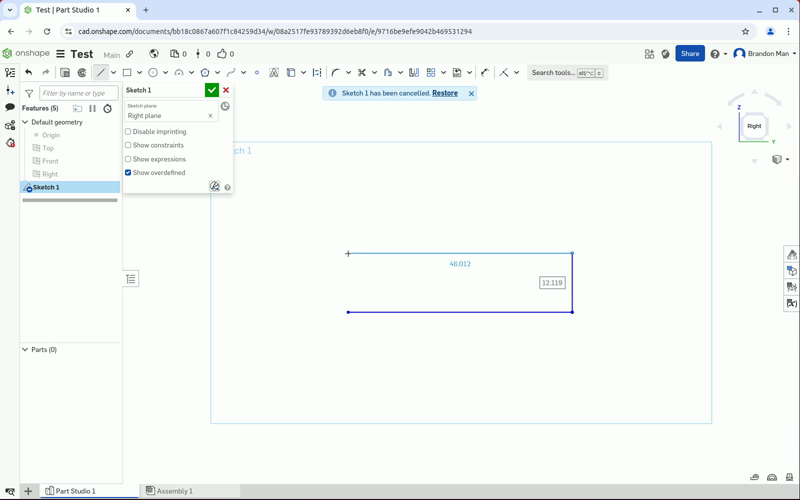
click(348, 253)
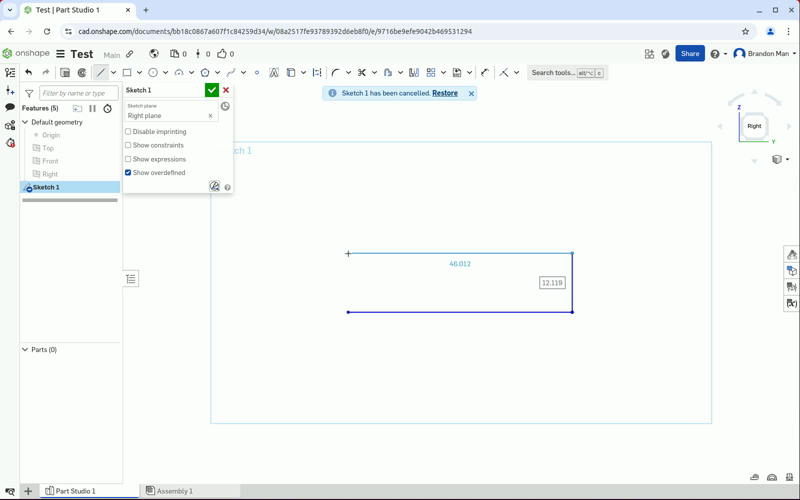
key_up(shift)
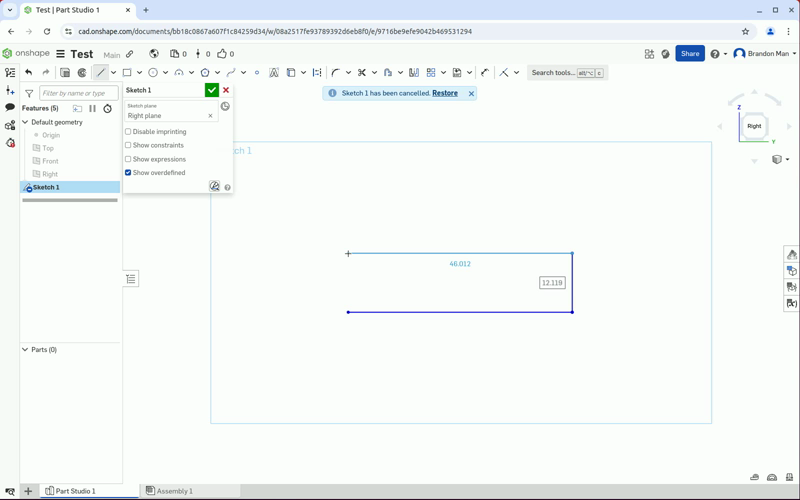
mouse_move(378, 253)
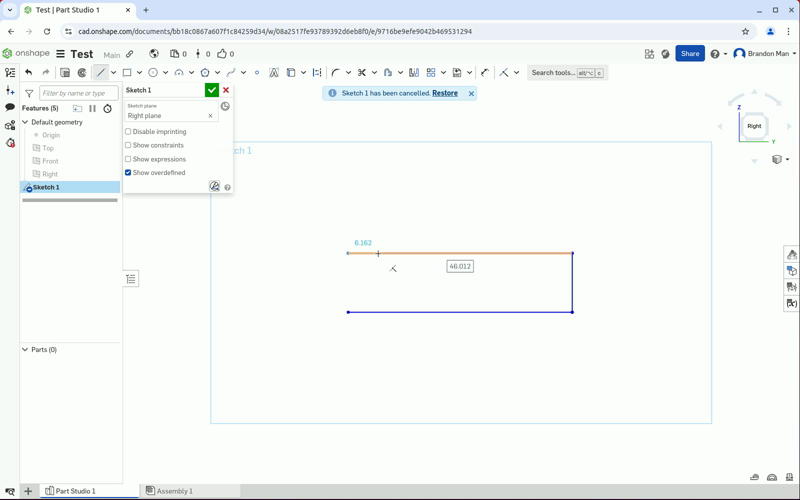
key_down(shift)
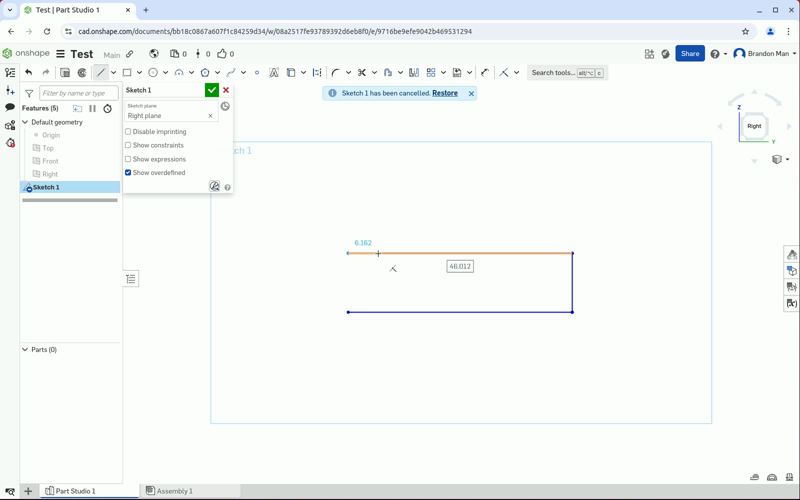
mouse_move(348, 312)
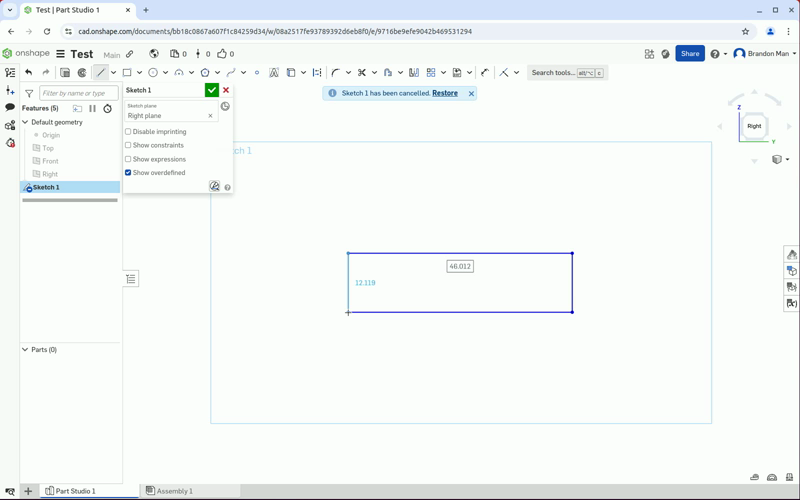
key_up(shift)
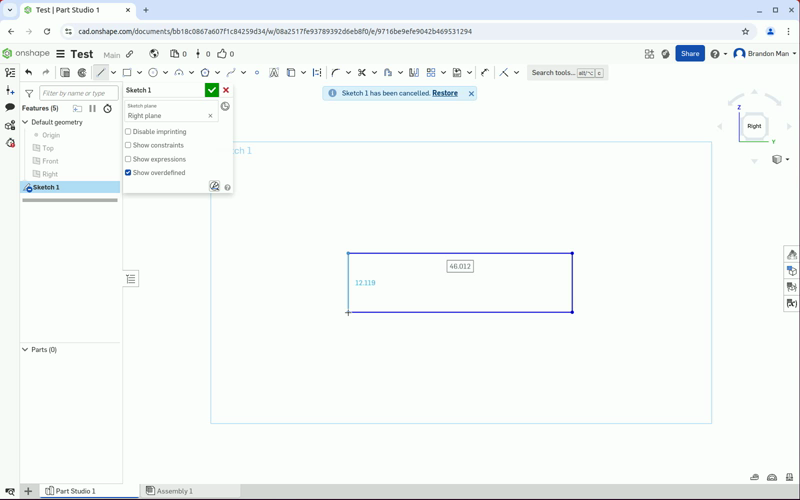
click(348, 312)
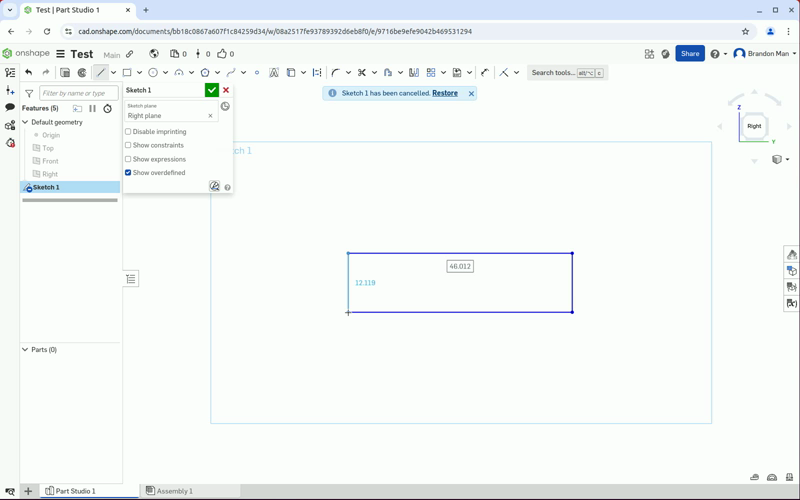
key(esc)
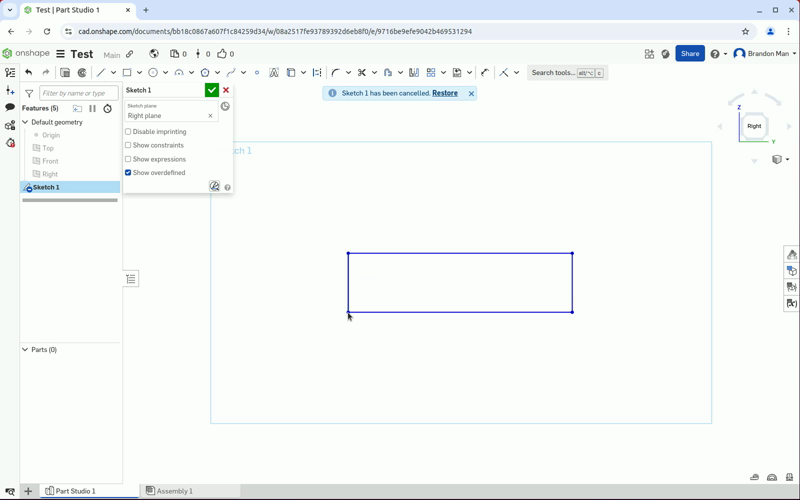
mouse_move(467, 288)
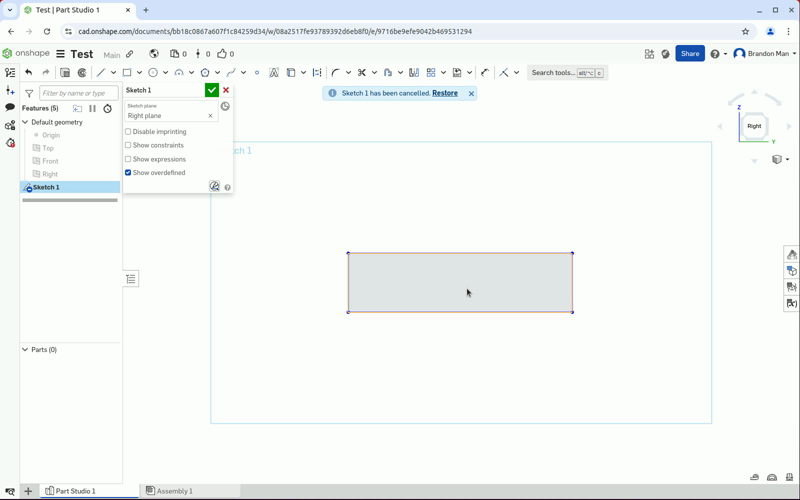
click(467, 288)
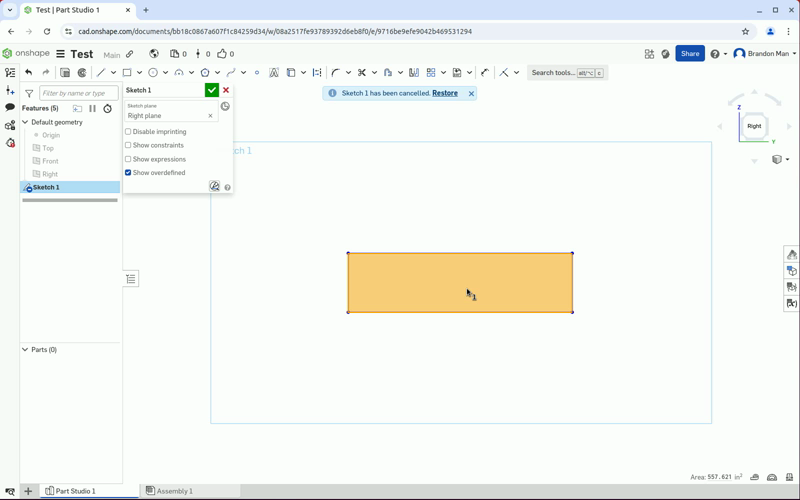
mouse_move(73, 352)
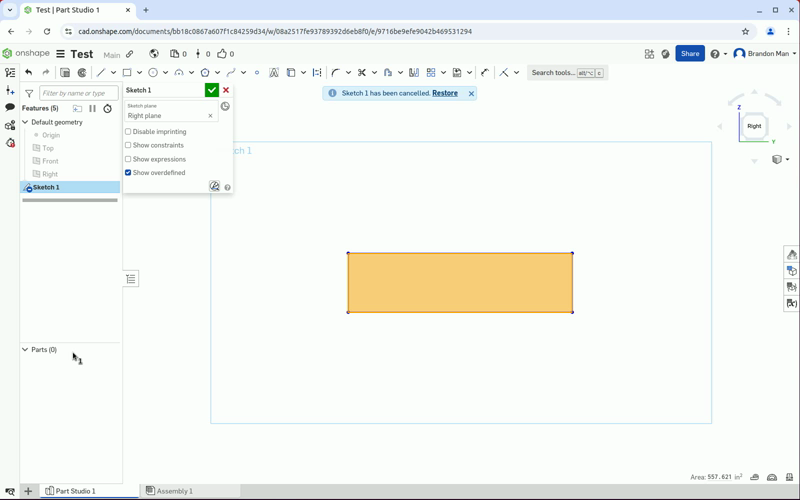
key(shift+y)
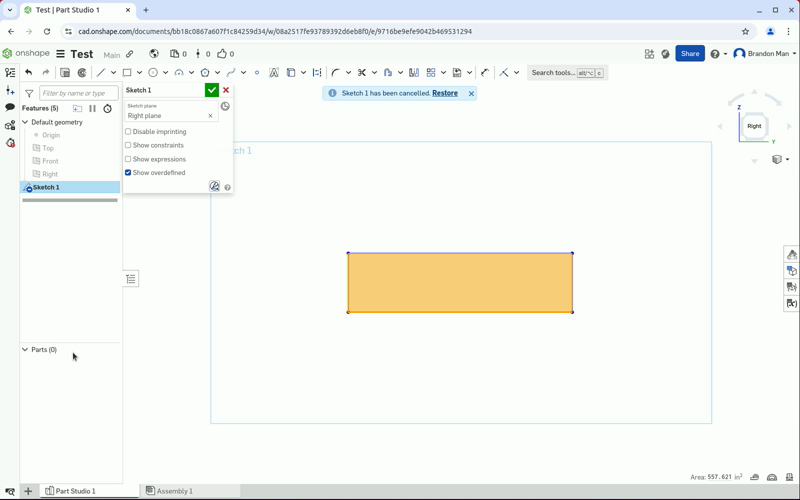
key(shift+e)
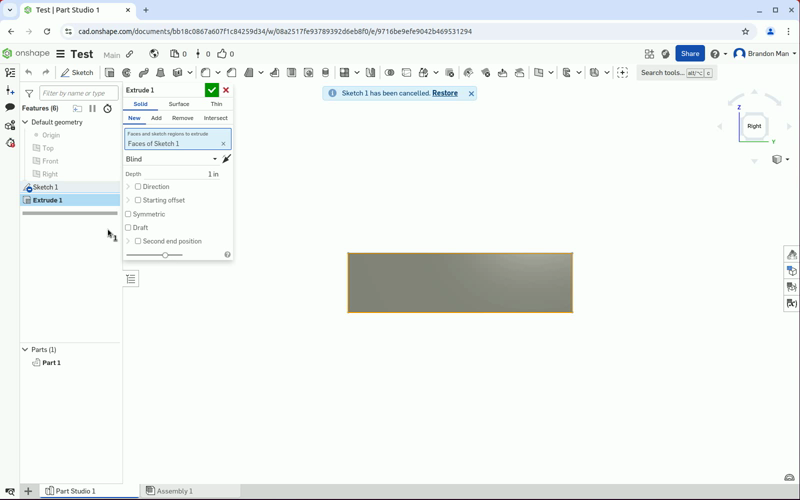
mouse_move(143, 106)
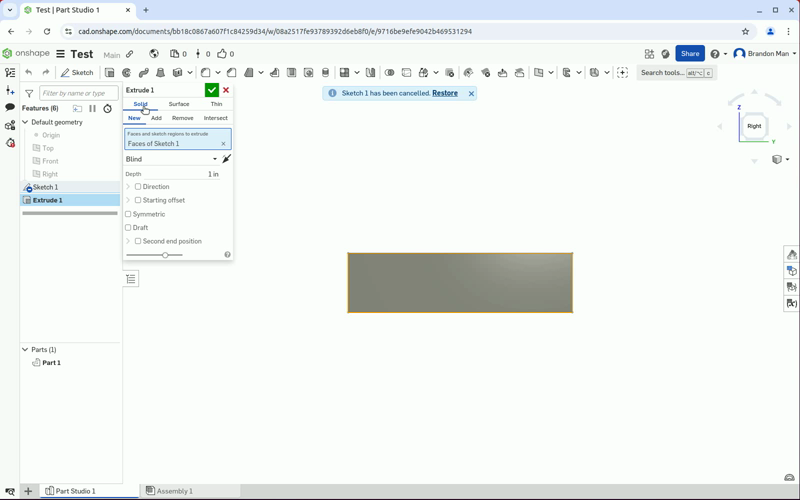
click(143, 106)
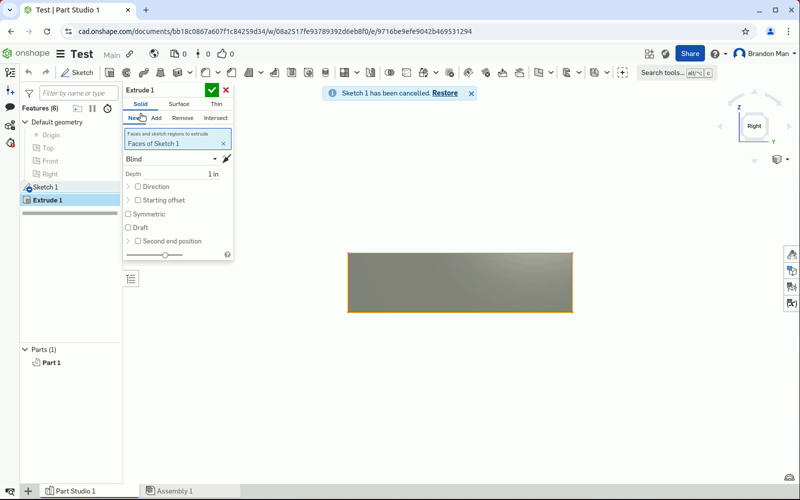
mouse_move(137, 120)
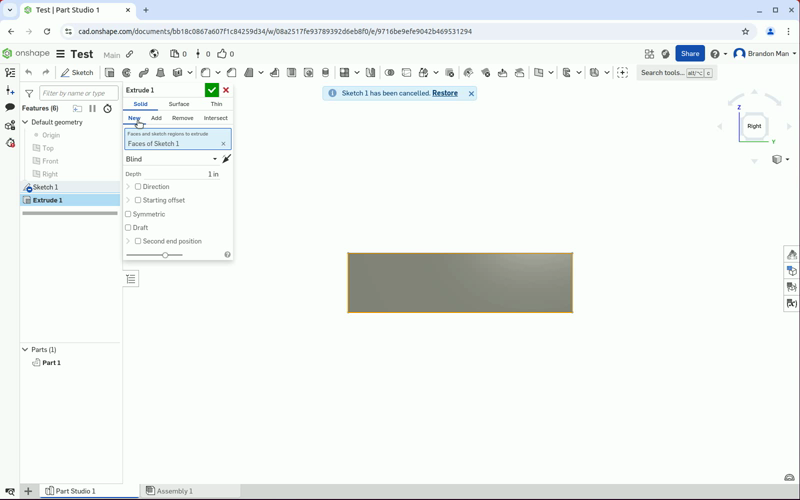
click(137, 120)
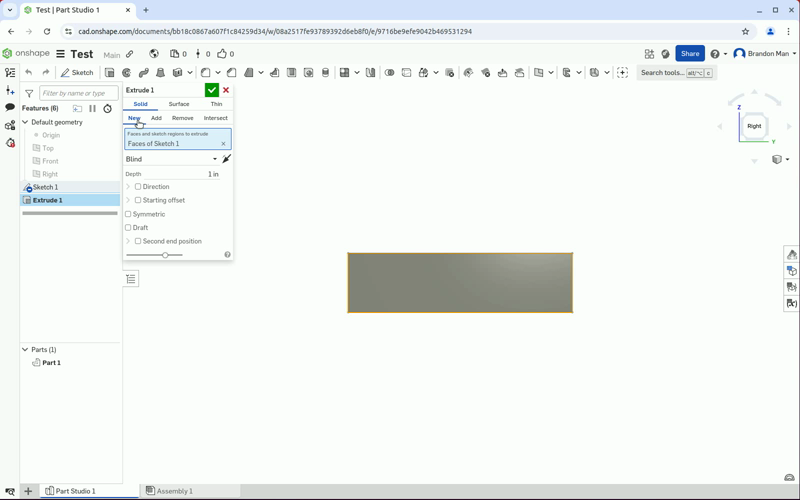
key(tab, 4)
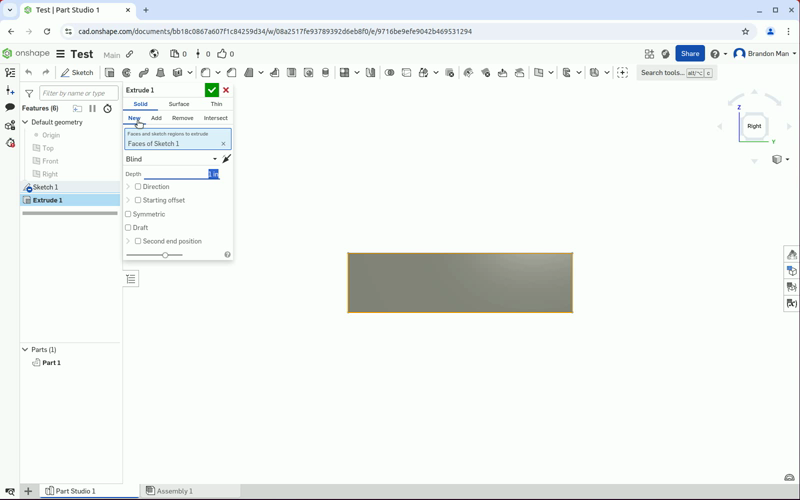
text(0.482)
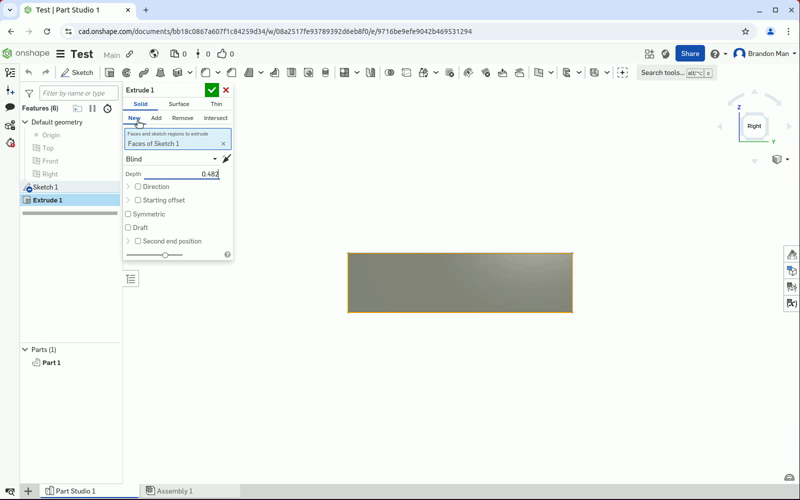
key(tab, 3)
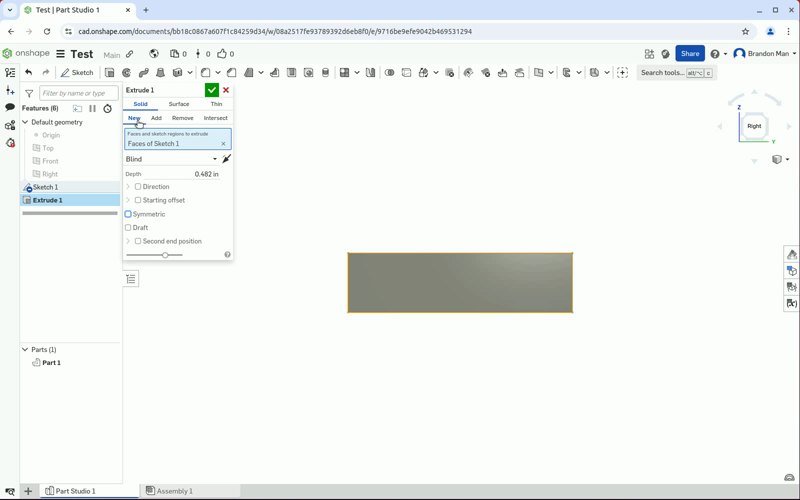
key(space)
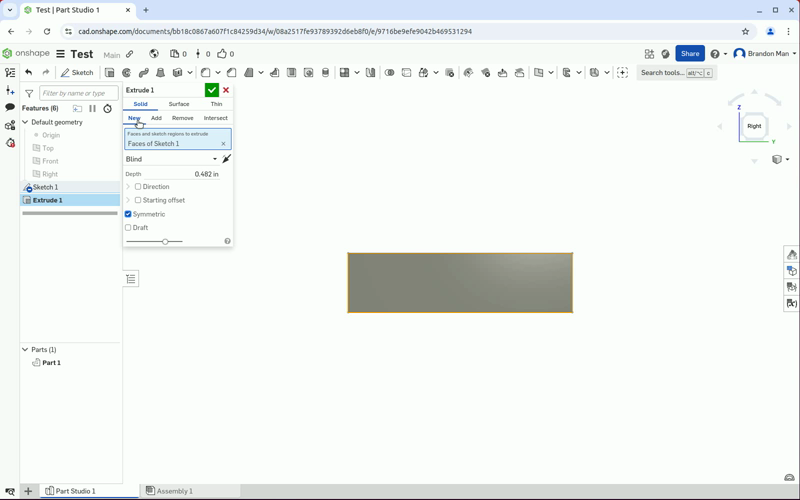
key(enter)
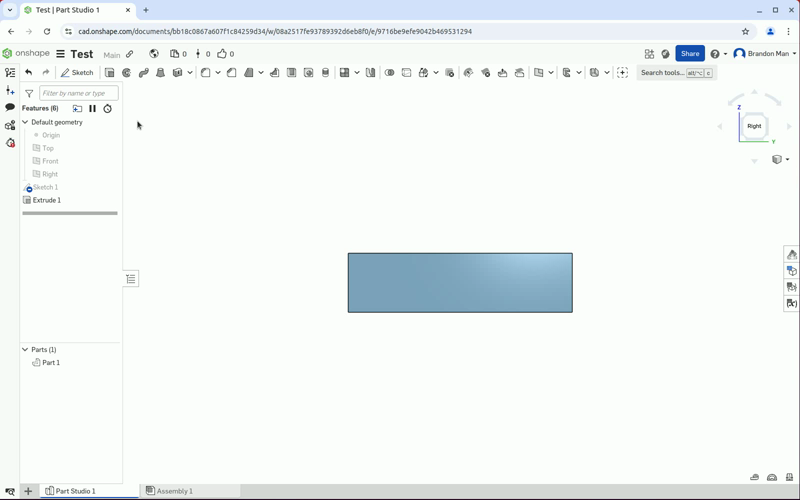
key(shift+h)
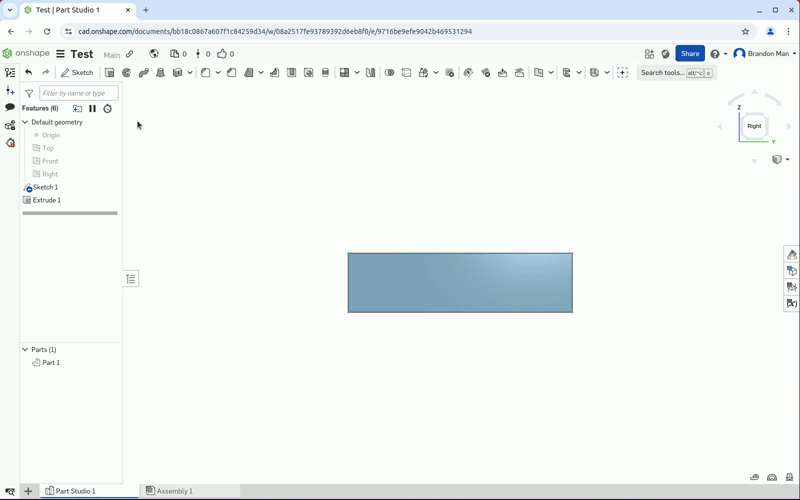
key(shift+h)
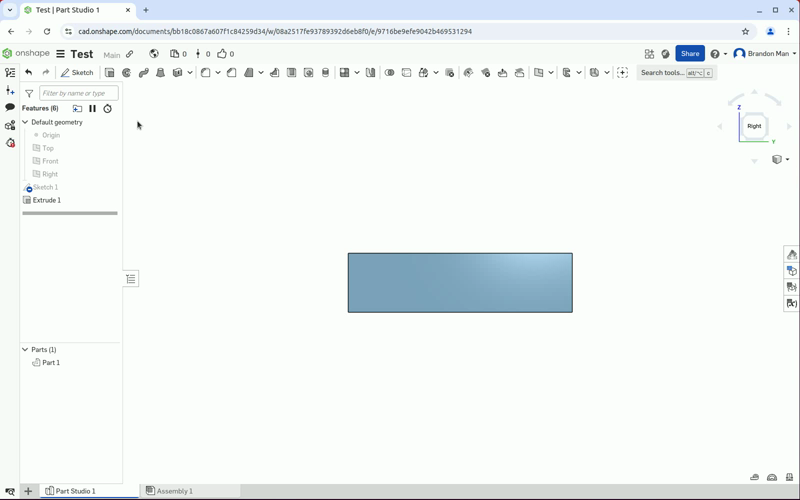
mouse_move(73, 189)
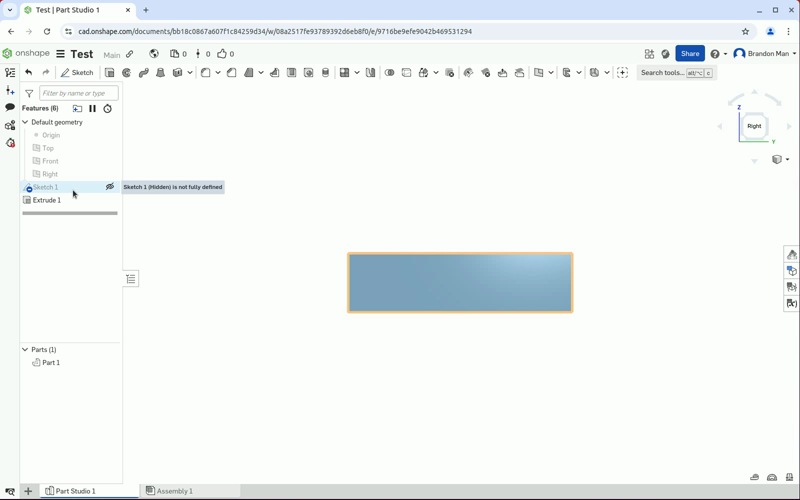
click(73, 189)
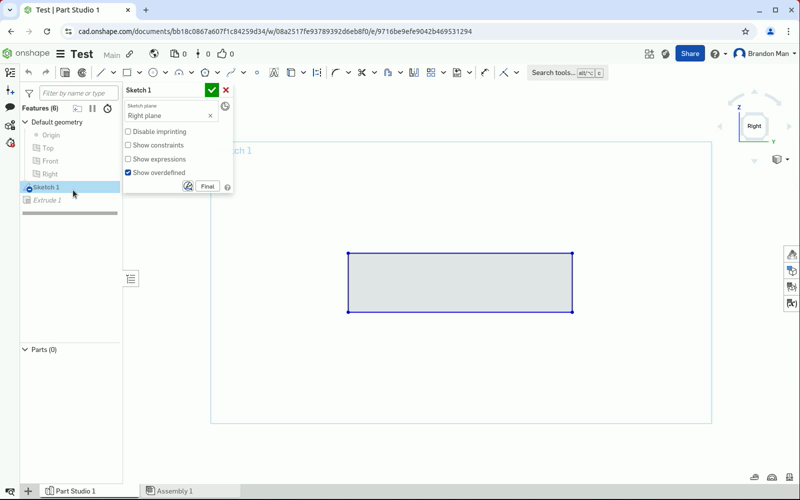
mouse_move(229, 92)
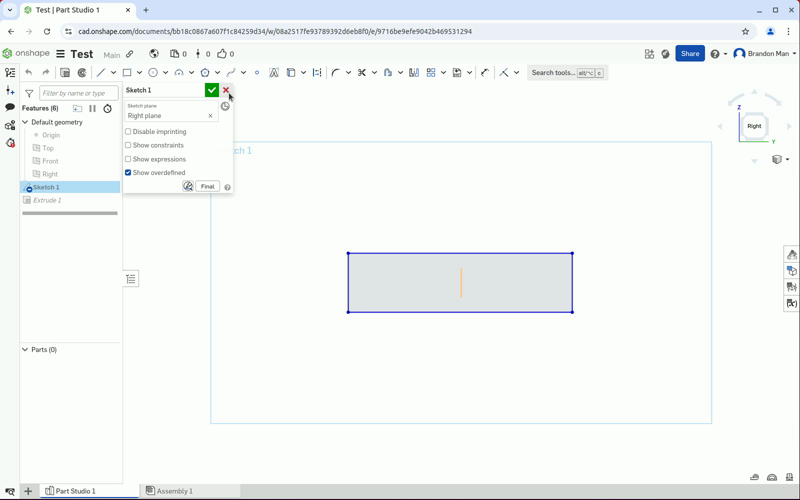
click(229, 92)
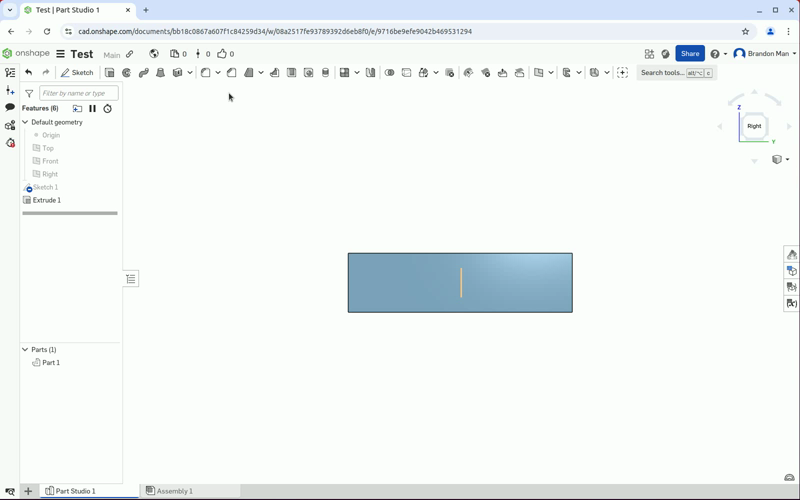
mouse_move(541, 75)
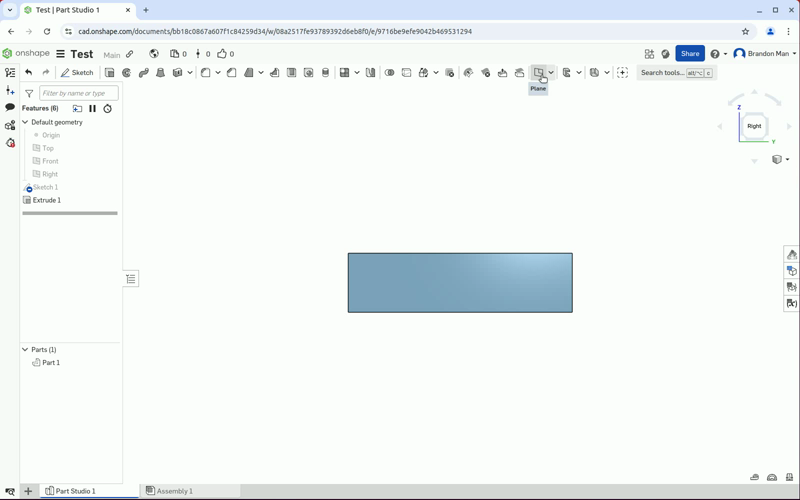
click(541, 75)
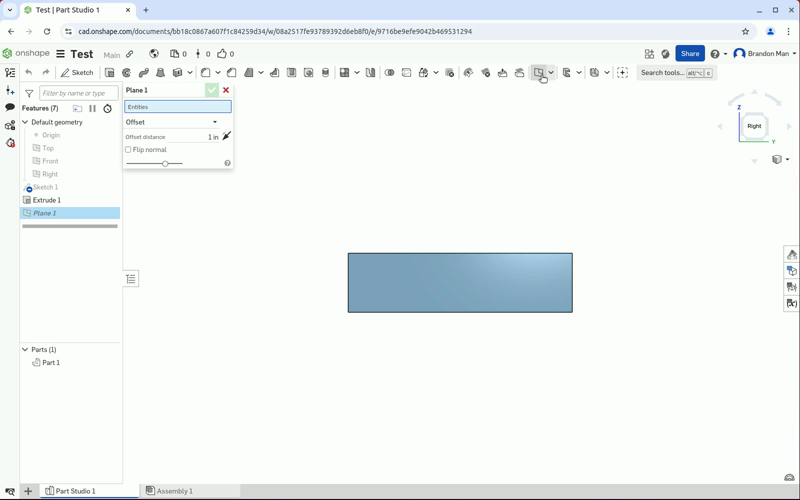
mouse_move(73, 176)
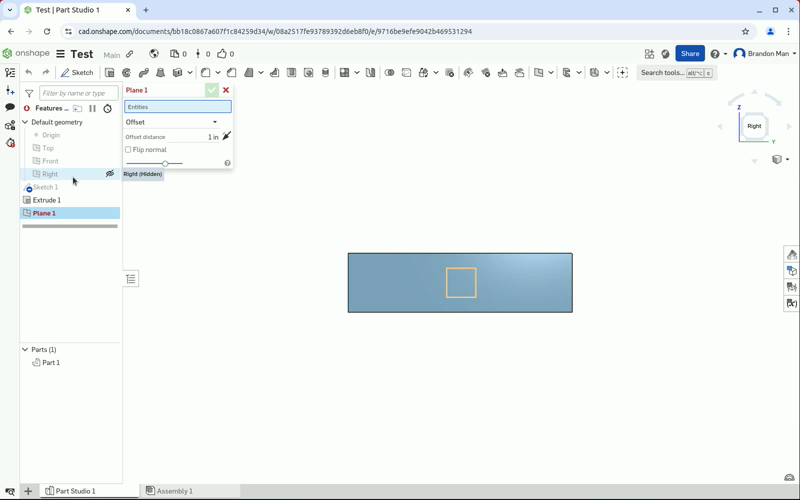
click(73, 176)
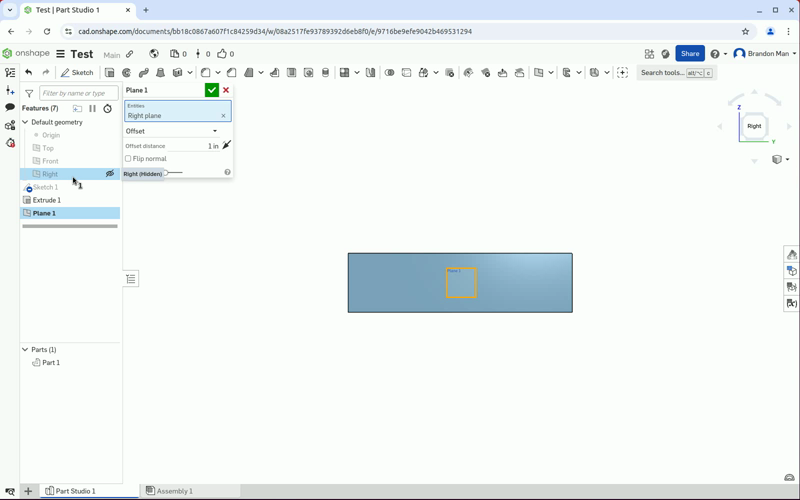
key(tab, 2)
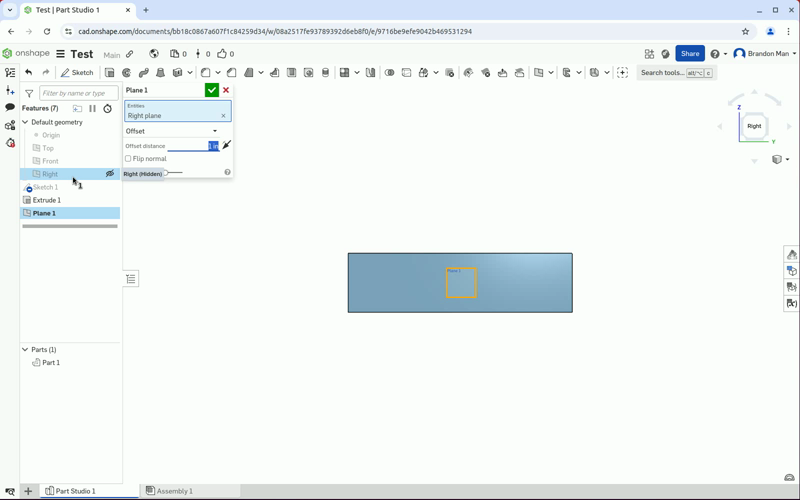
text(0.246)
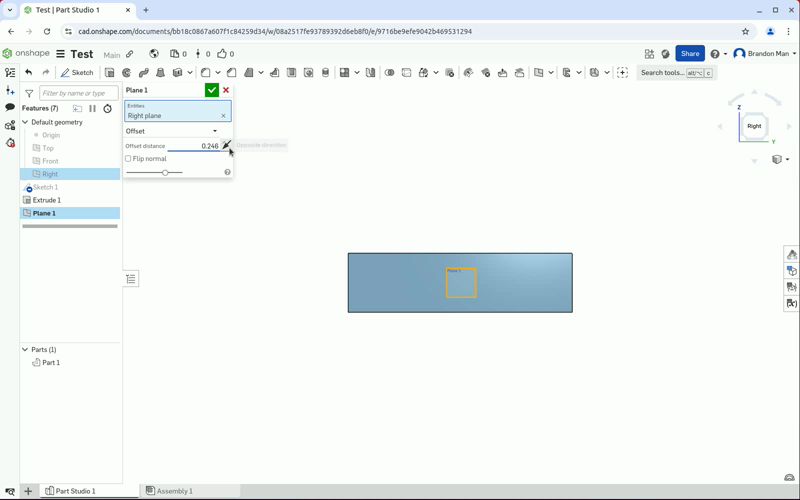
mouse_move(229, 147)
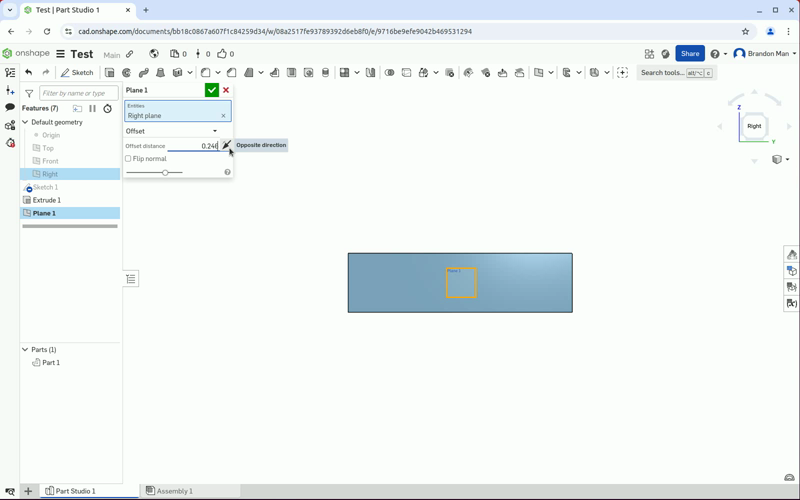
click(229, 147)
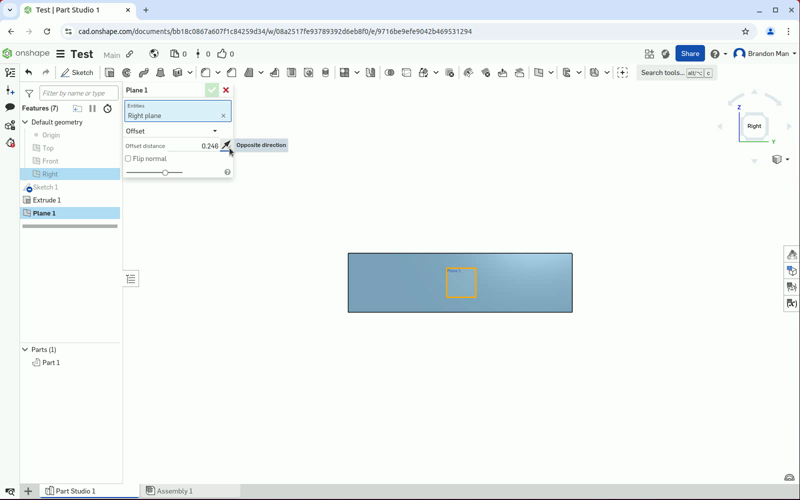
key(enter, 2)
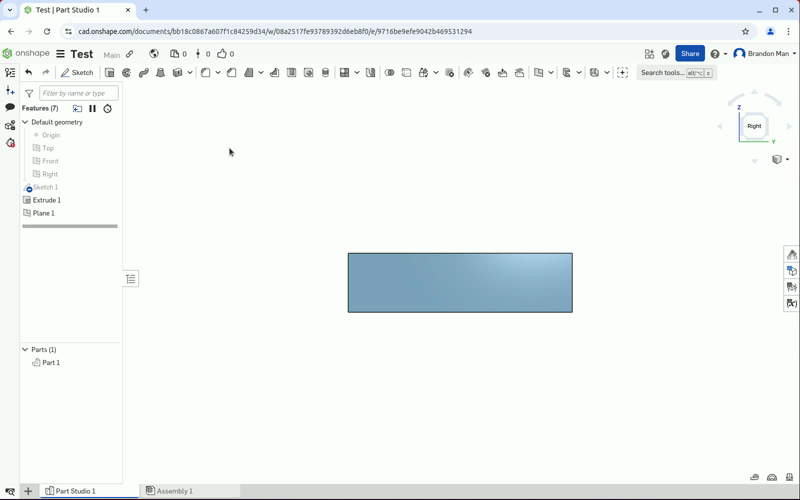
key(shift+s)
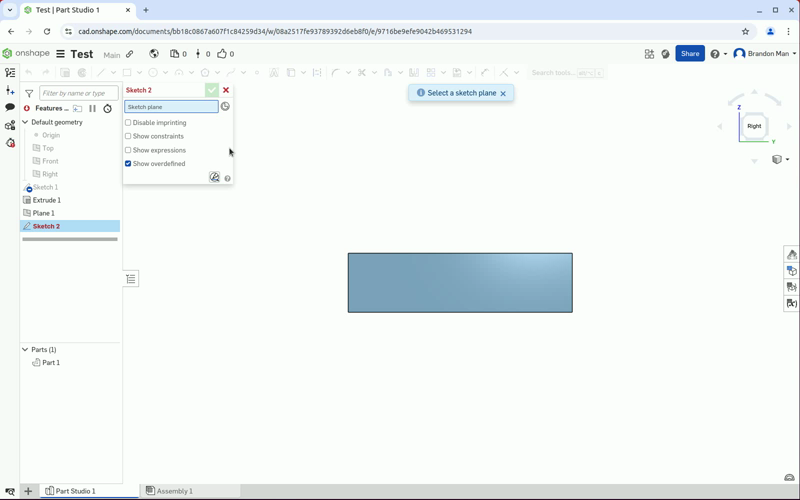
mouse_move(73, 215)
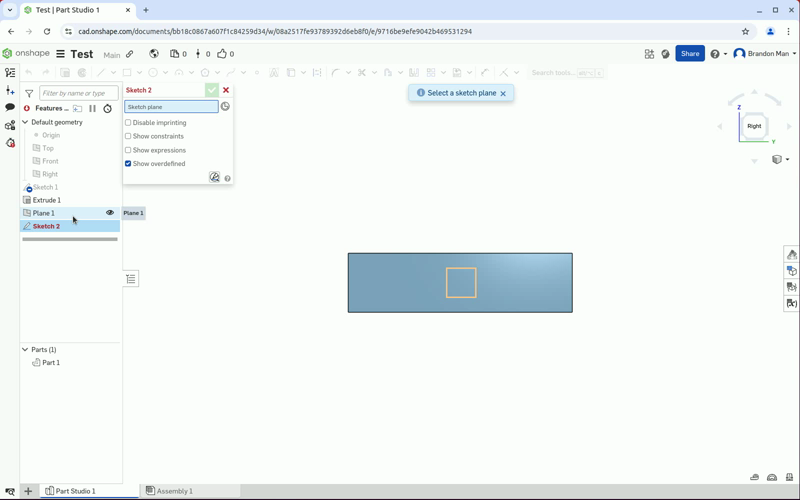
click(73, 215)
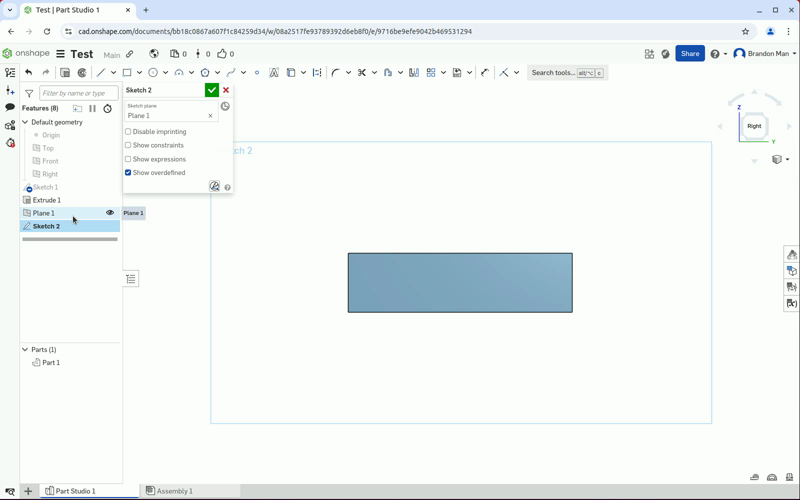
mouse_move(73, 352)
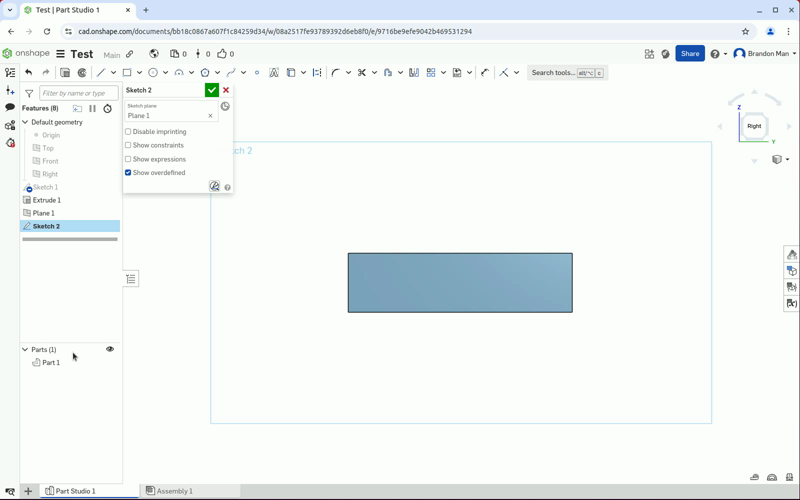
key(y)
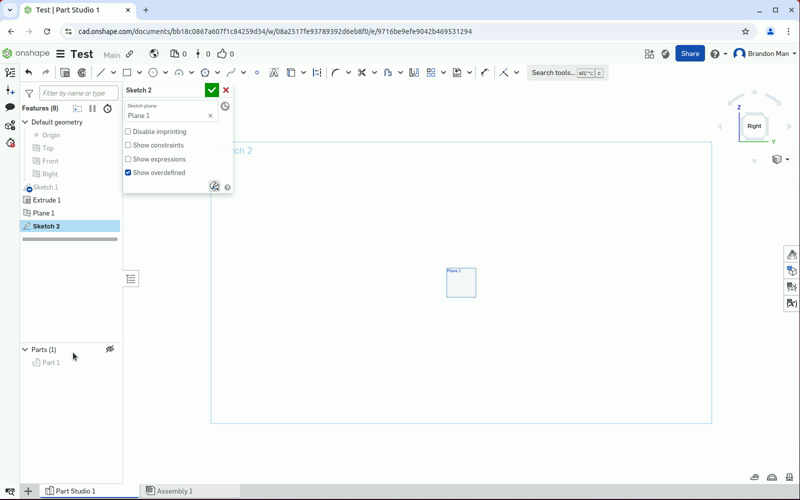
key(l)
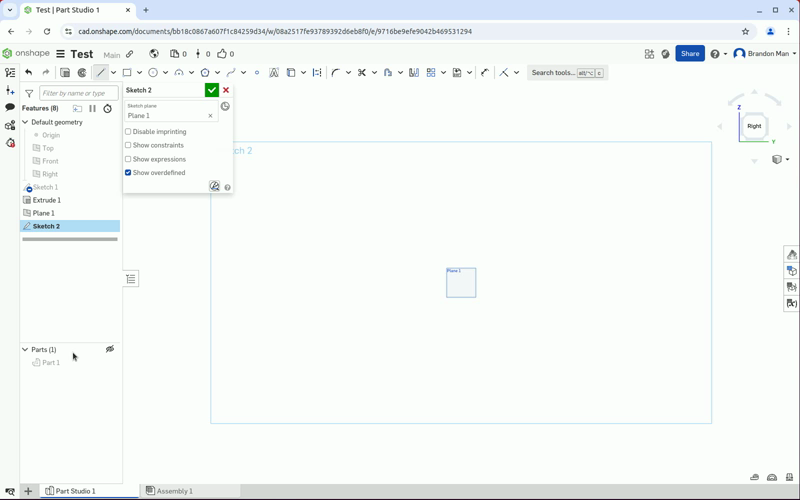
key_down(shift)
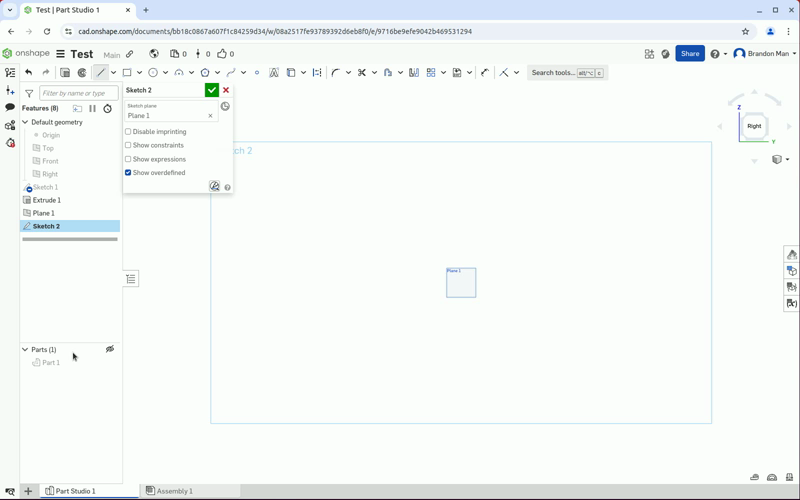
mouse_move(348, 311)
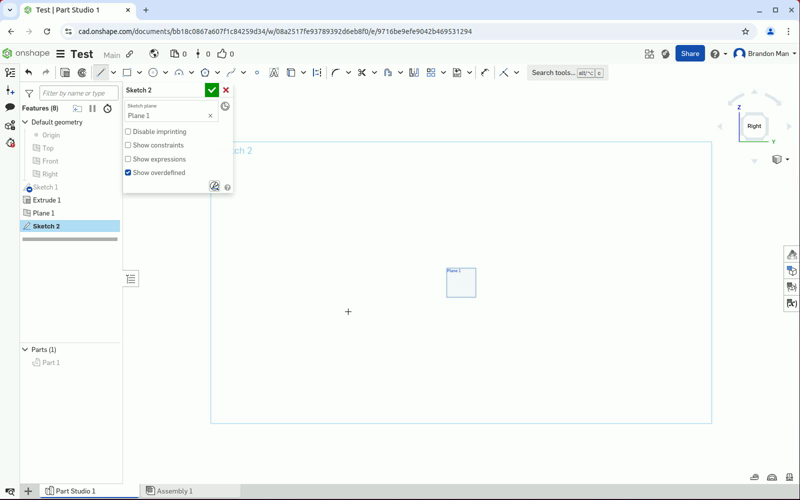
click(348, 311)
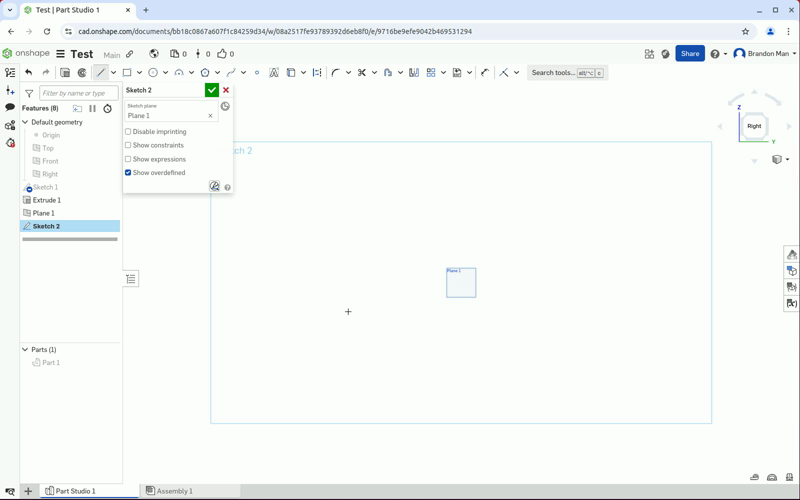
key_up(shift)
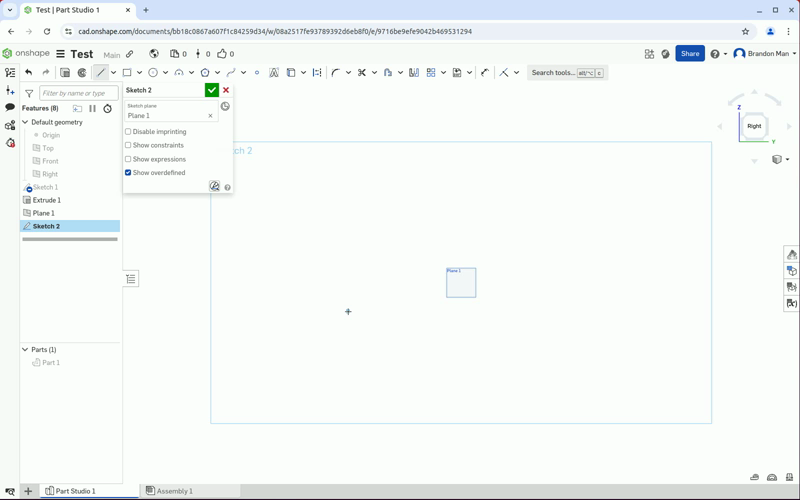
key_down(shift)
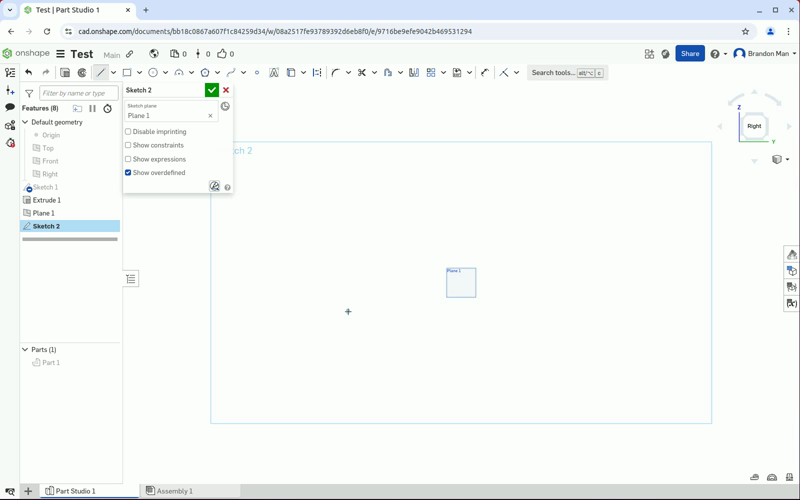
mouse_move(572, 311)
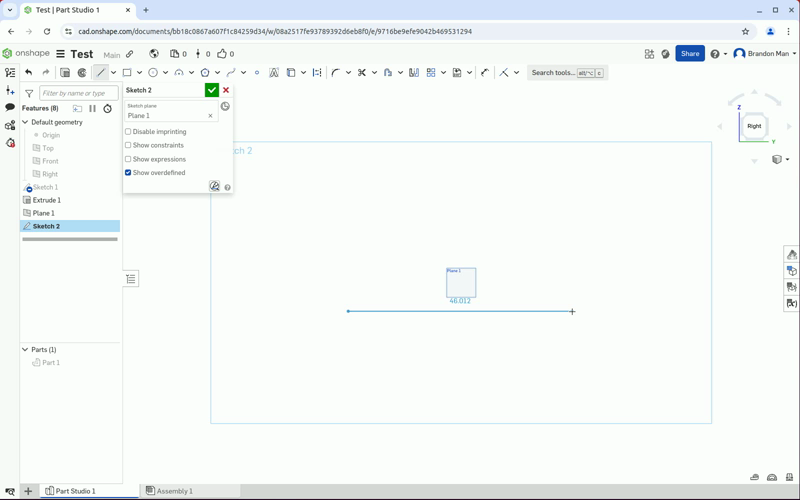
click(572, 311)
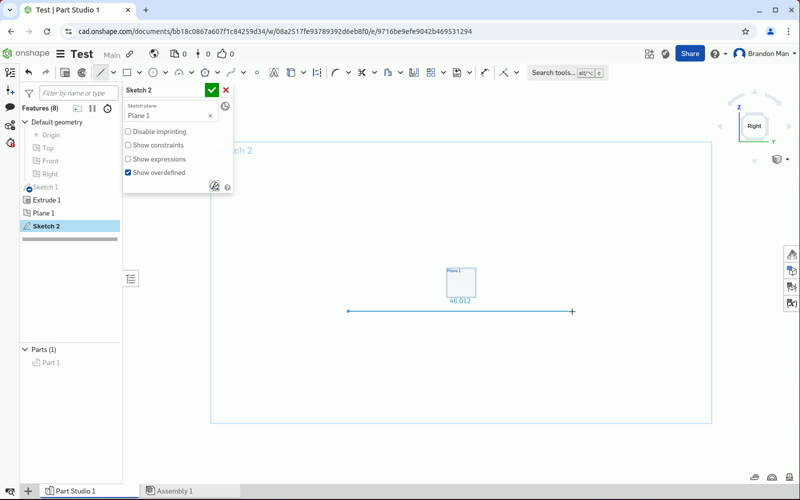
key_up(shift)
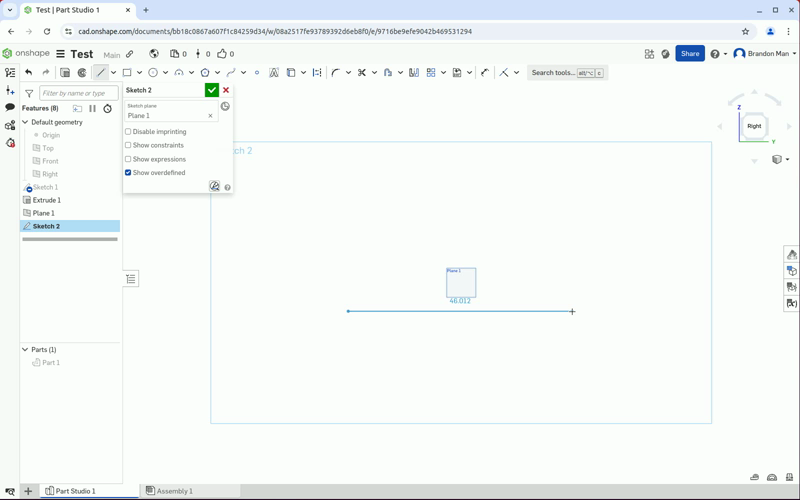
key_down(shift)
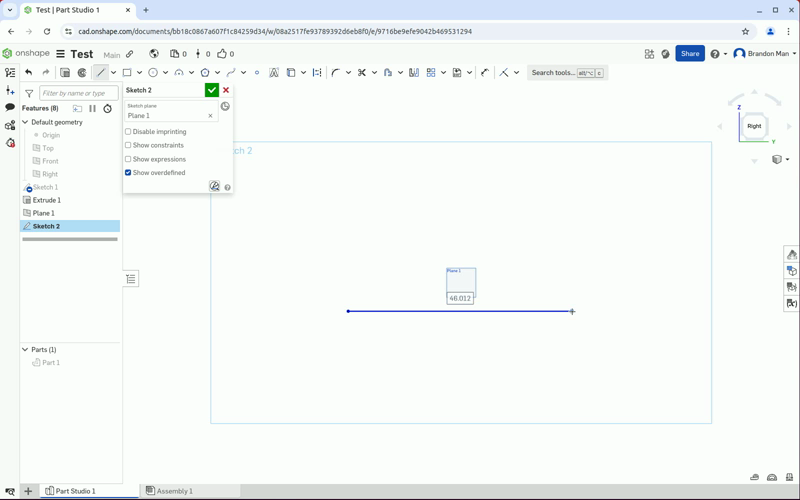
mouse_move(589, 311)
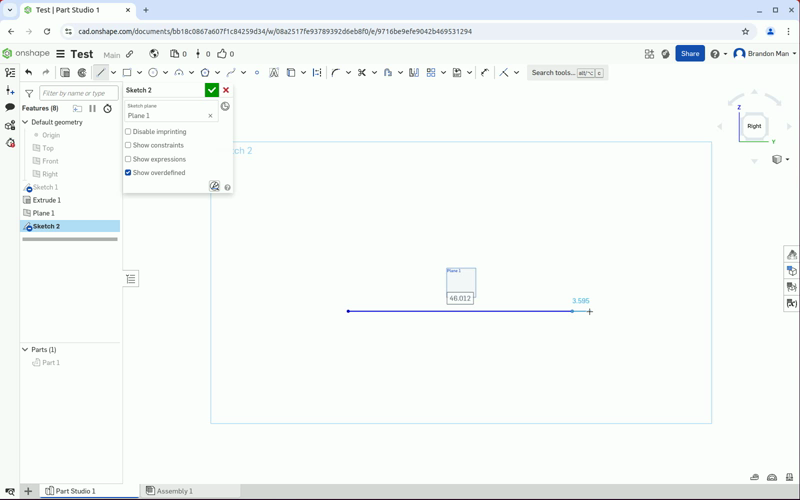
mouse_move(572, 308)
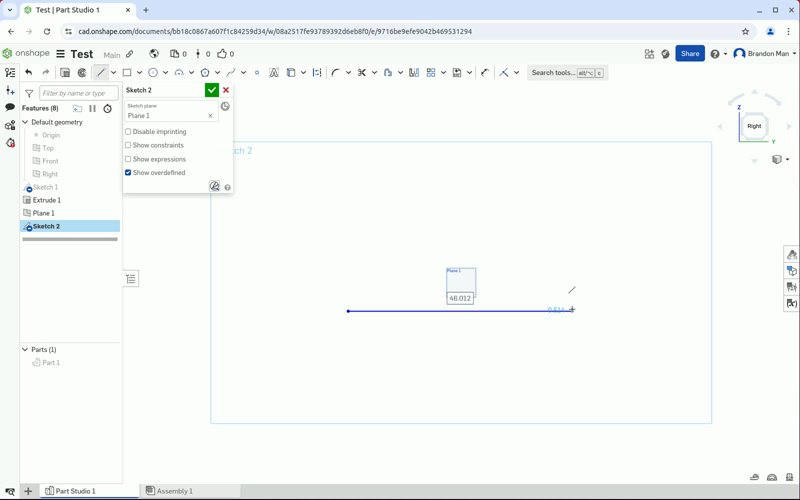
scroll(6)
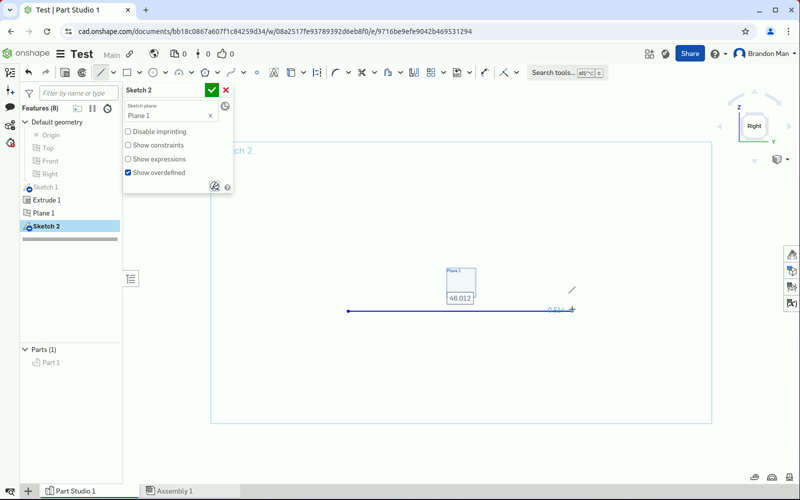
scroll(6)
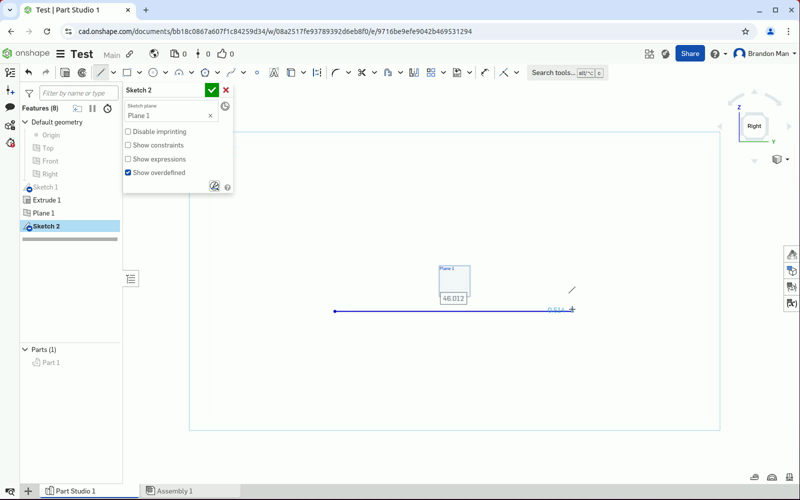
scroll(6)
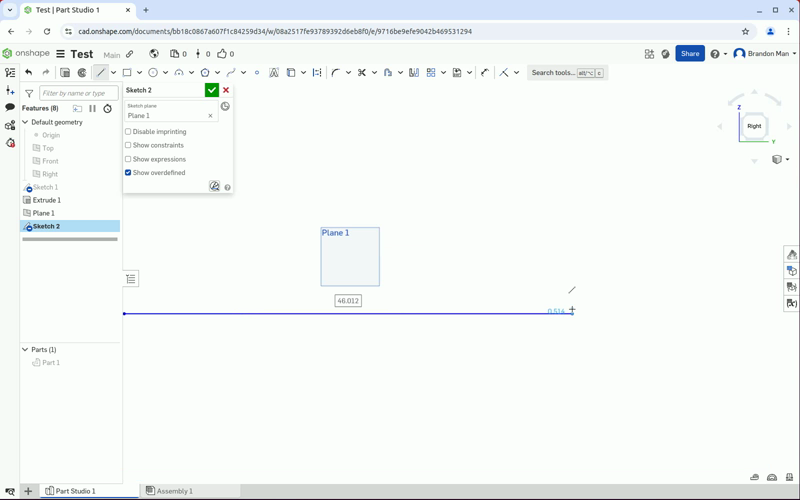
scroll(6)
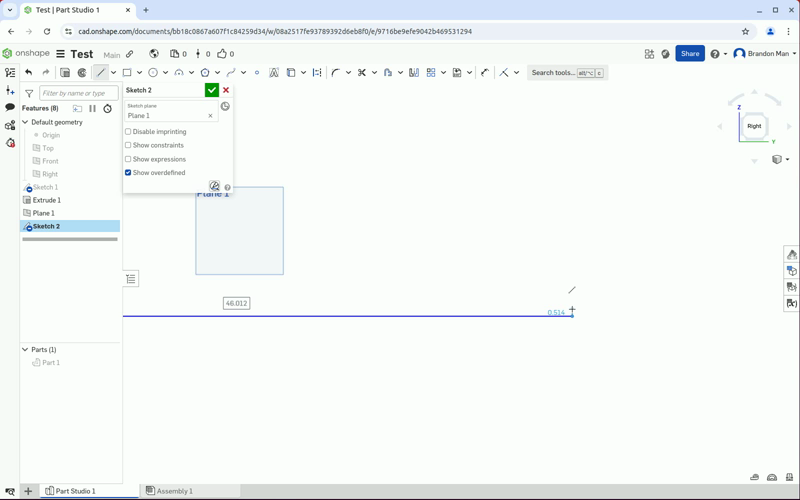
scroll(6)
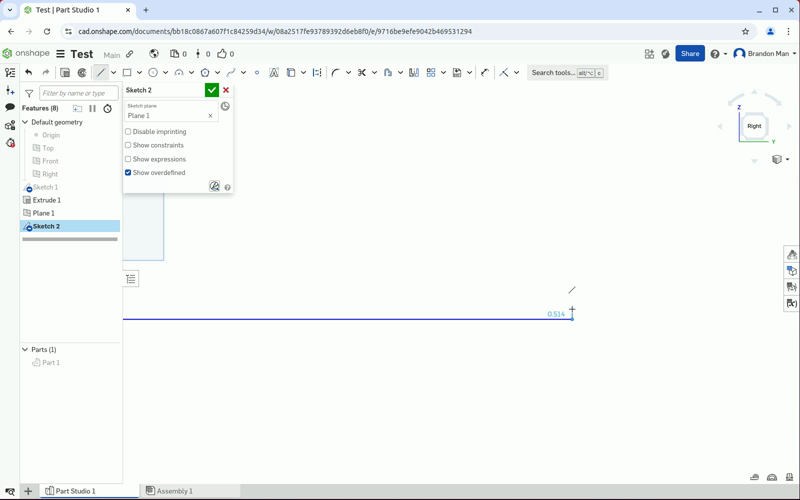
scroll(6)
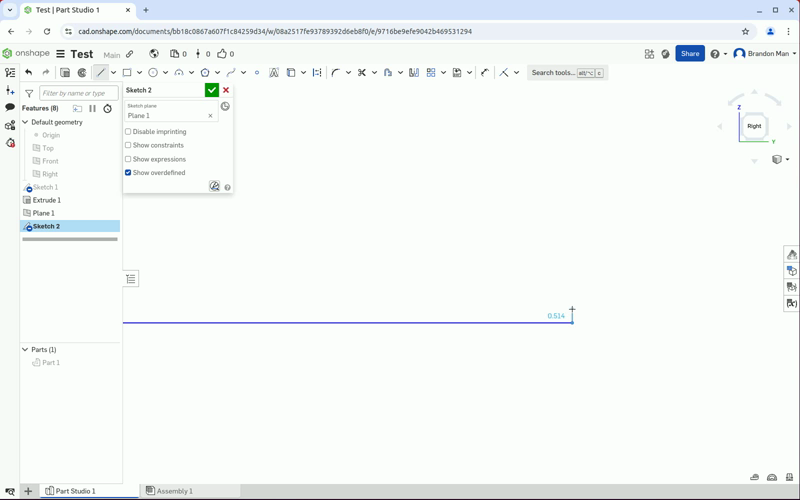
scroll(6)
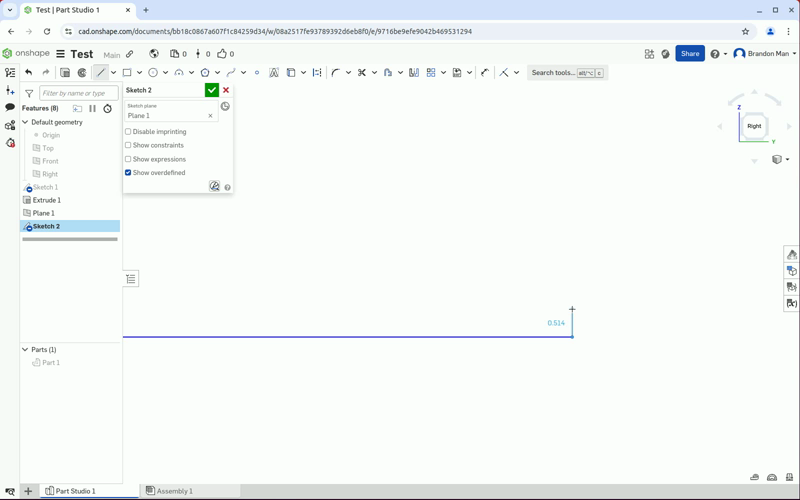
click(572, 308)
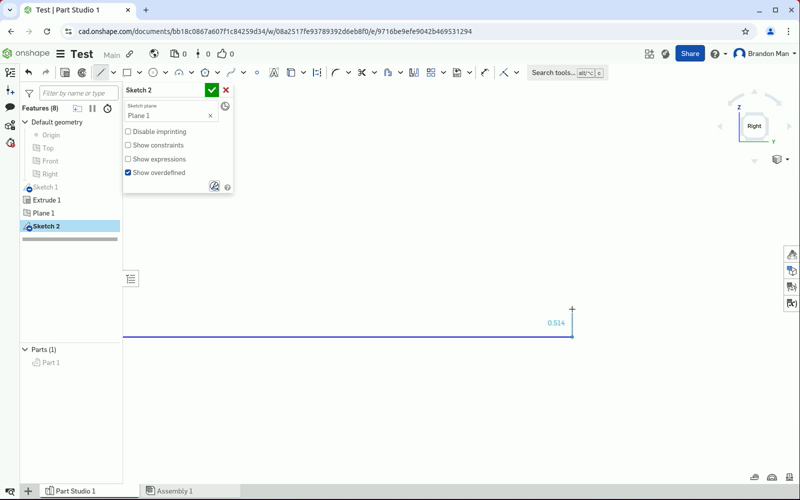
scroll(-6)
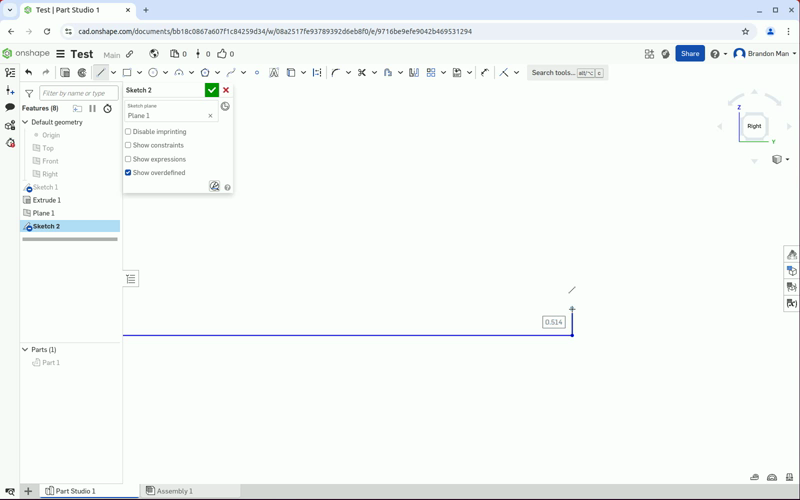
scroll(-6)
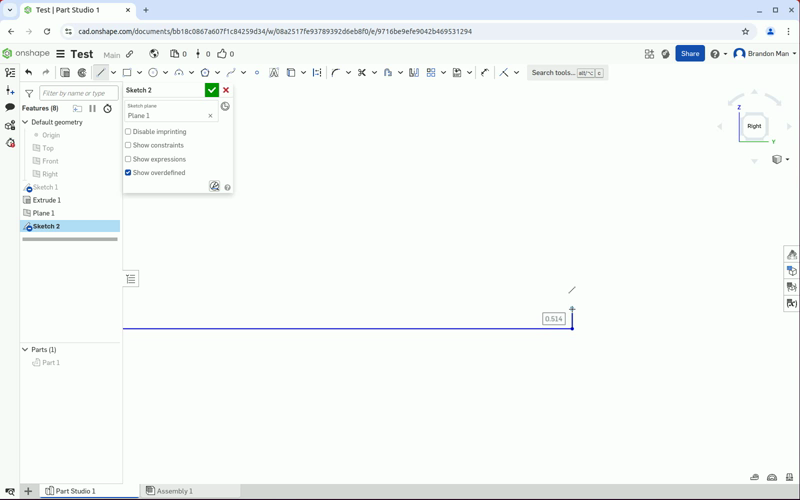
scroll(-6)
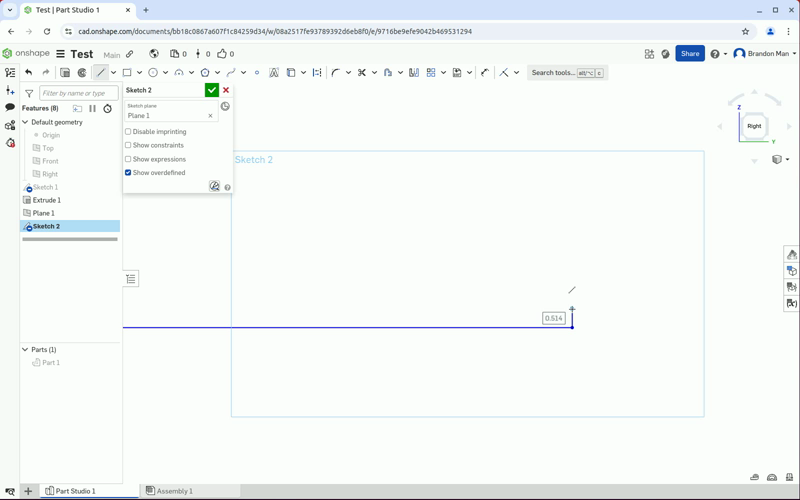
scroll(-6)
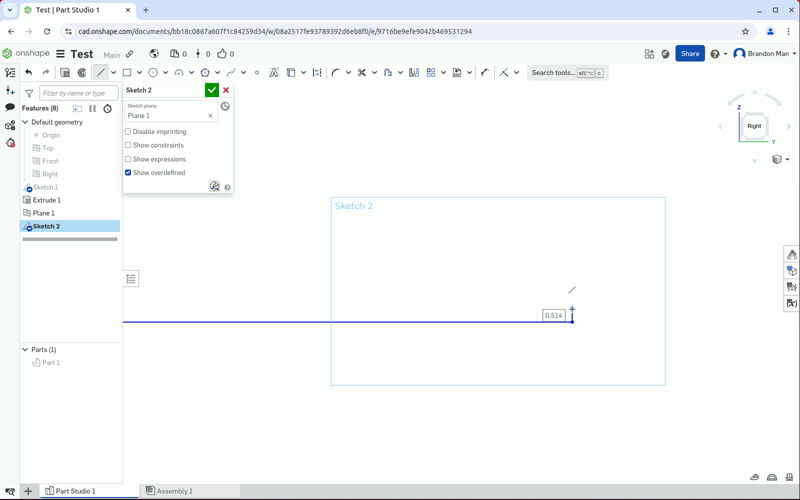
scroll(-6)
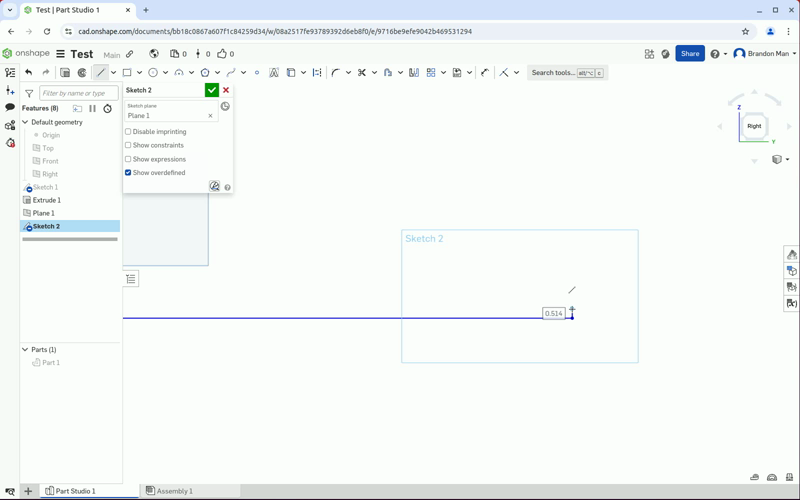
scroll(-6)
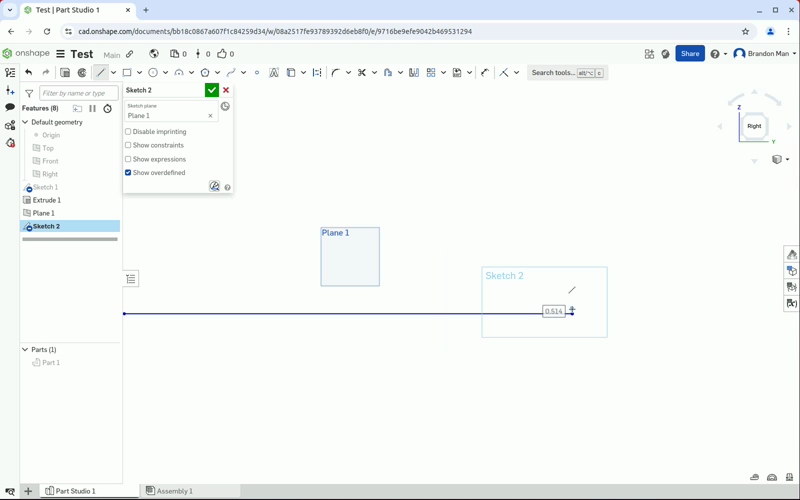
scroll(-6)
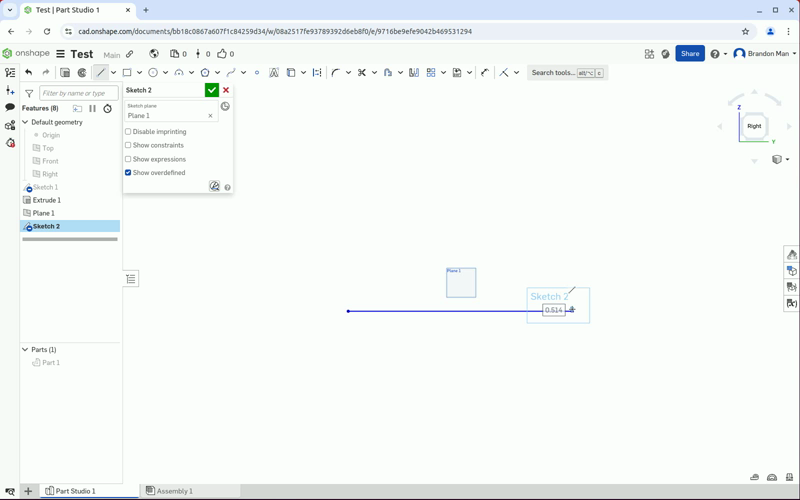
key_up(shift)
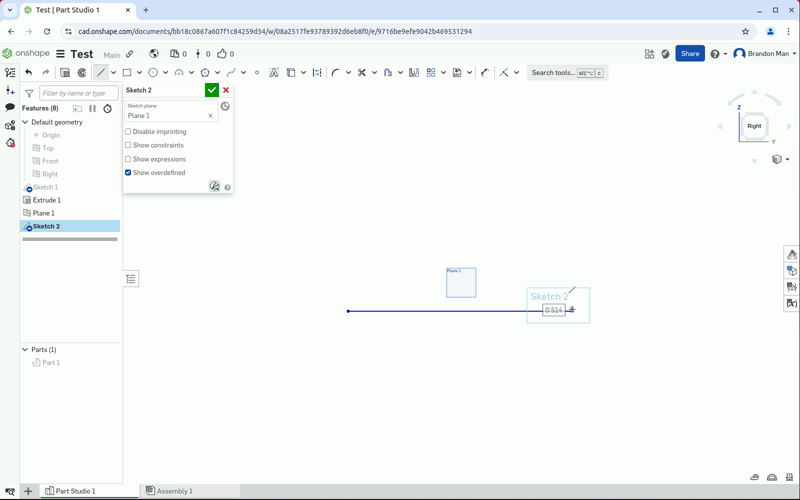
key_down(shift)
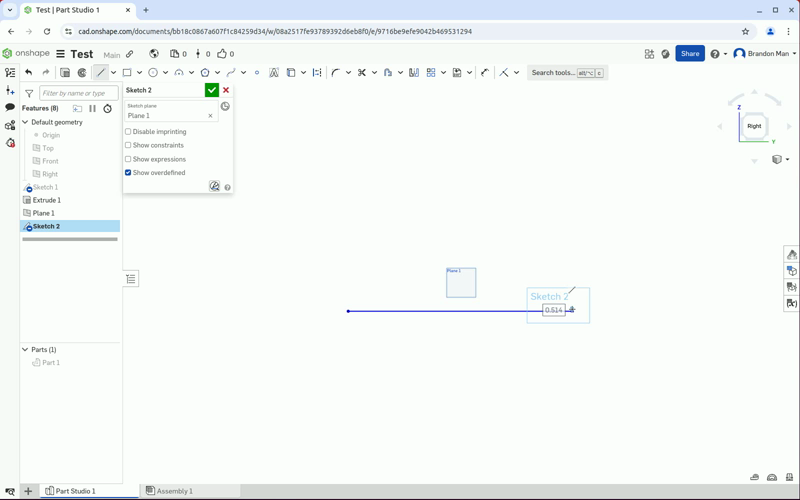
mouse_move(348, 308)
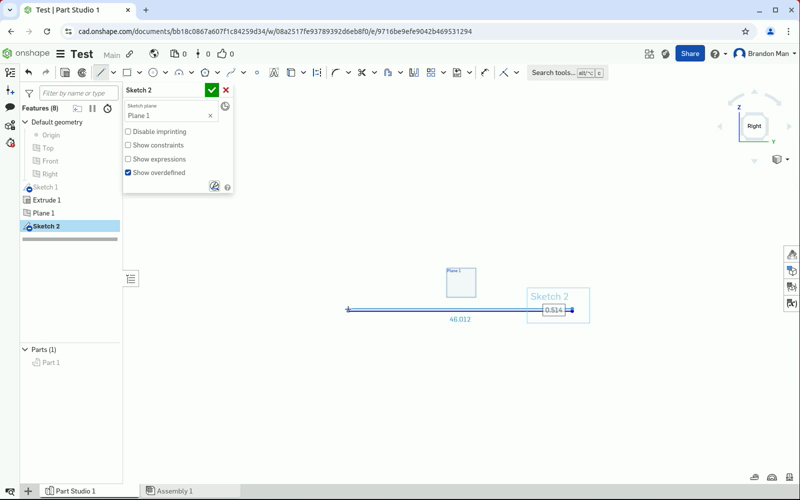
scroll(6)
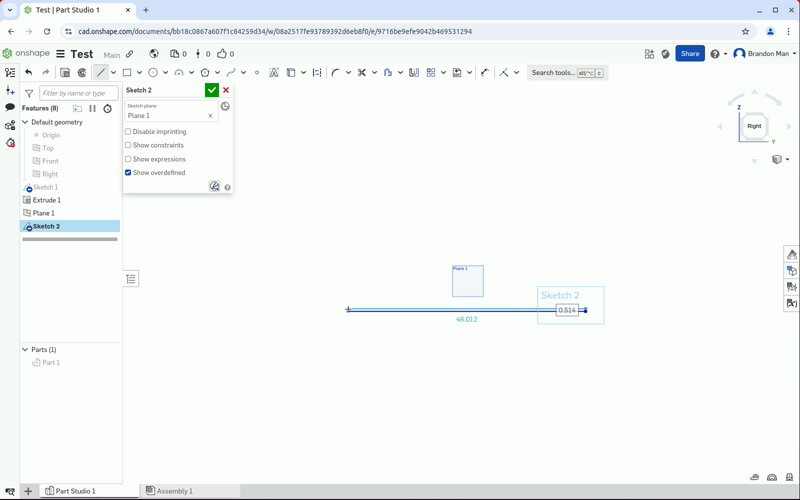
scroll(6)
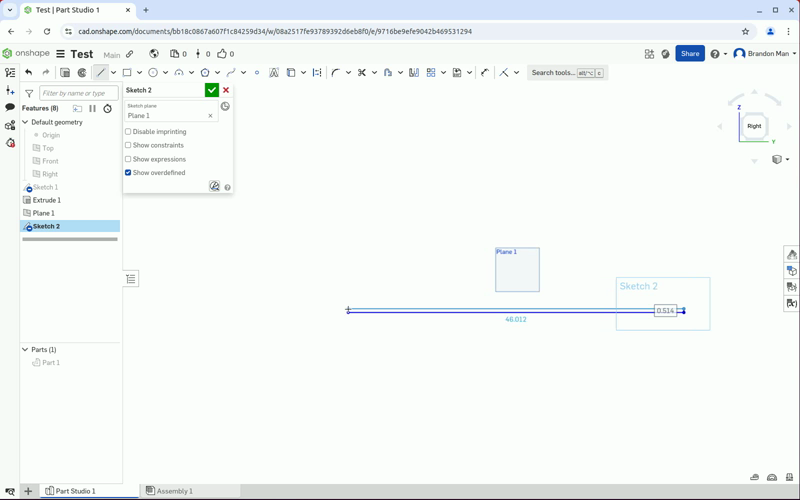
scroll(6)
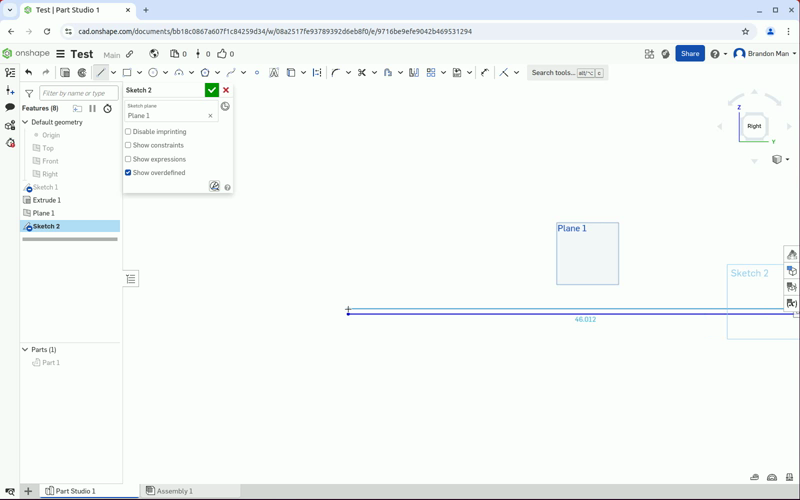
scroll(6)
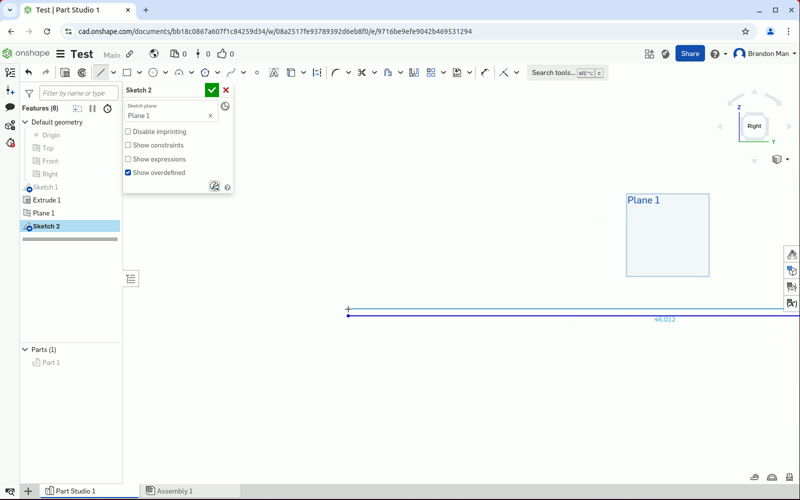
scroll(6)
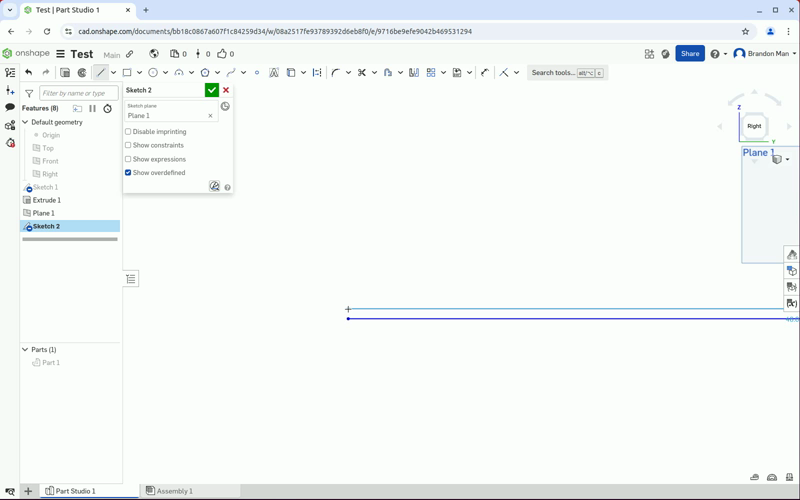
scroll(6)
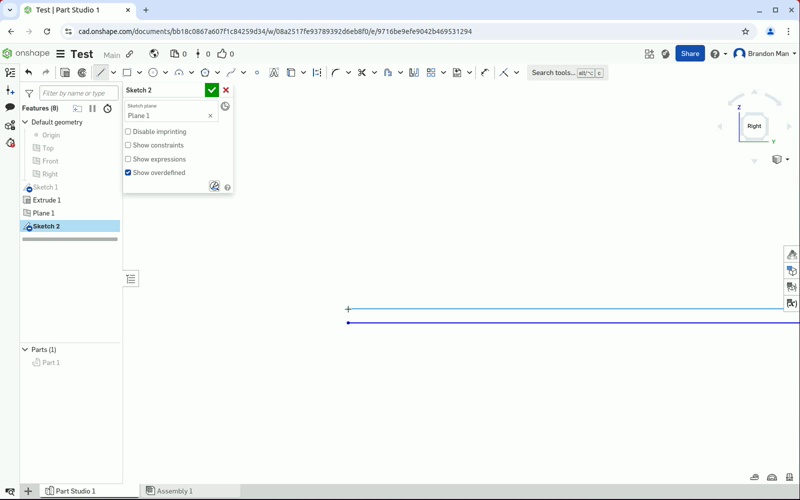
scroll(6)
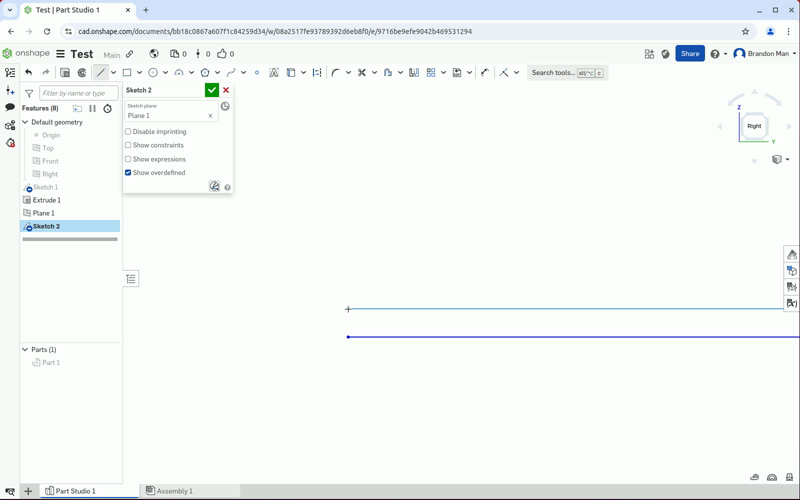
click(348, 308)
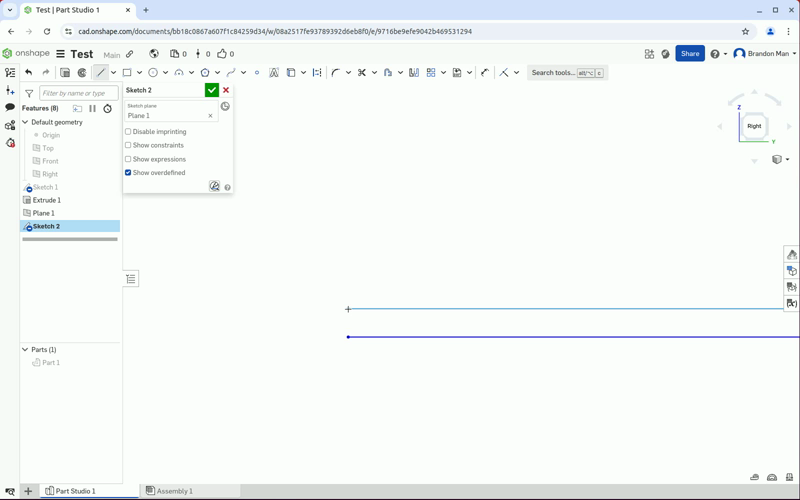
scroll(-6)
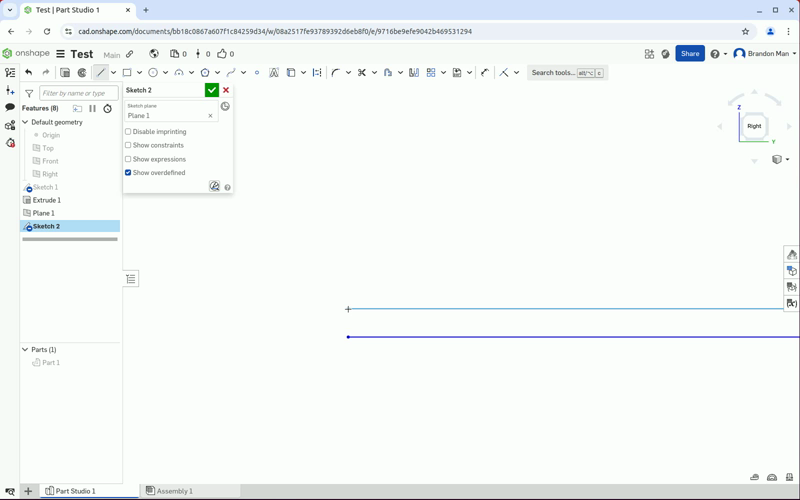
scroll(-6)
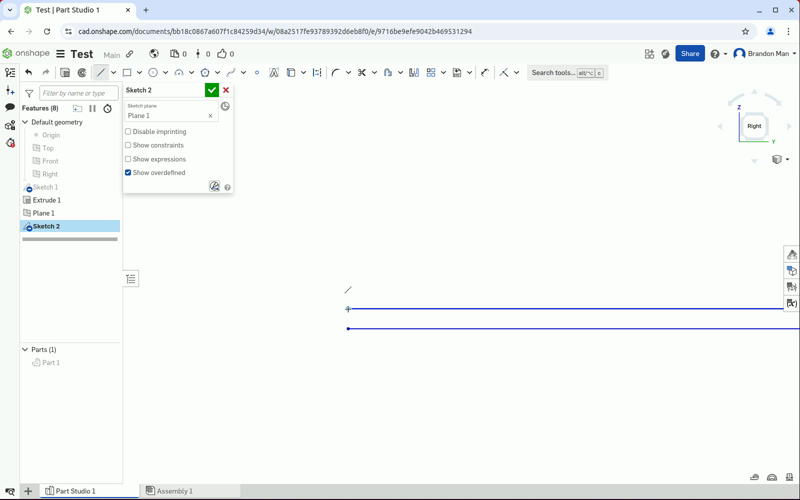
scroll(-6)
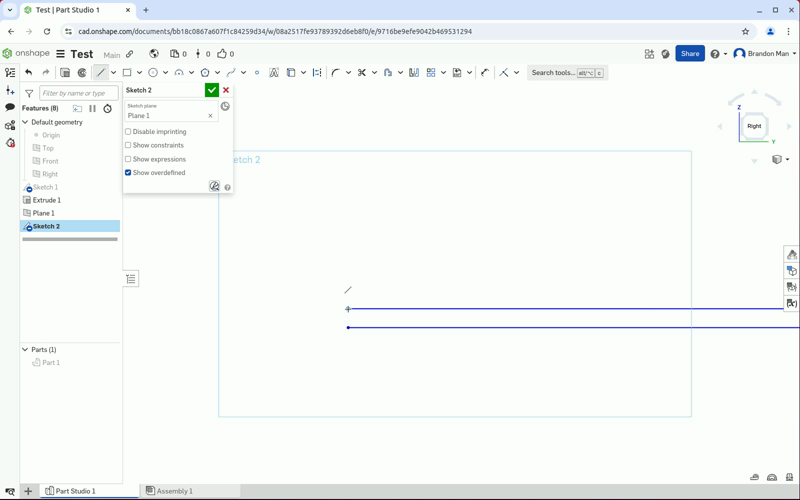
scroll(-6)
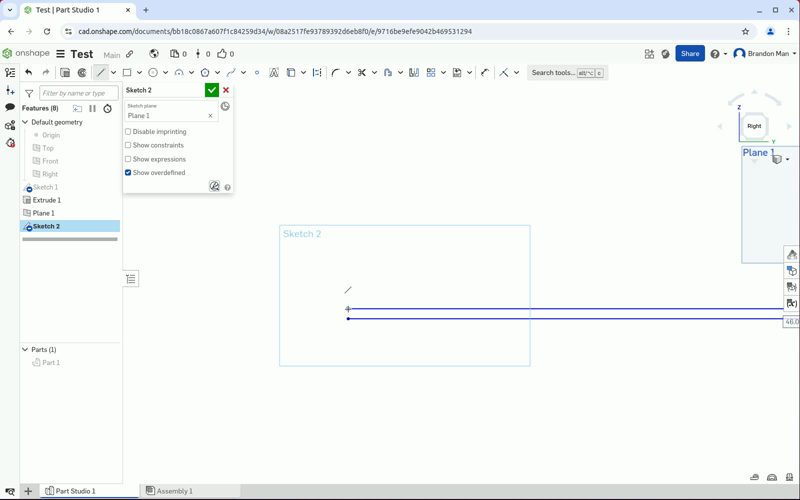
scroll(-6)
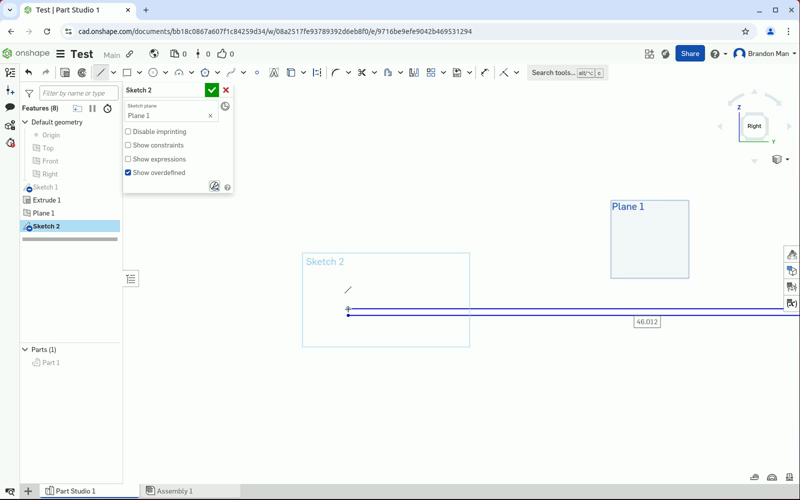
scroll(-6)
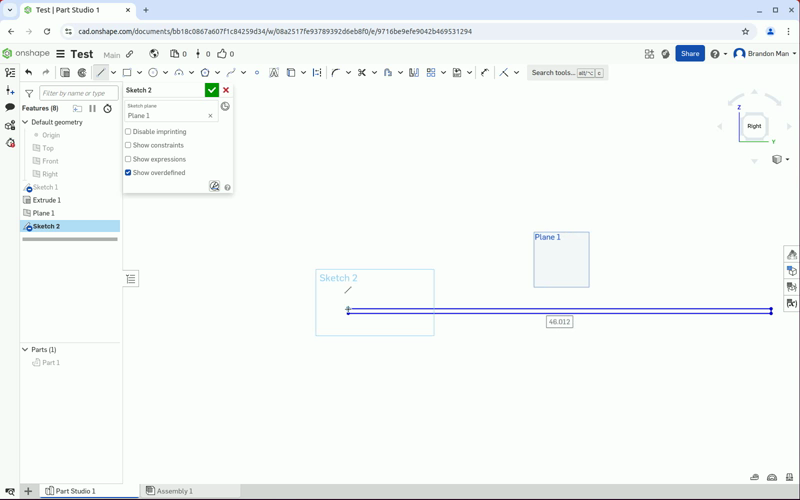
scroll(-6)
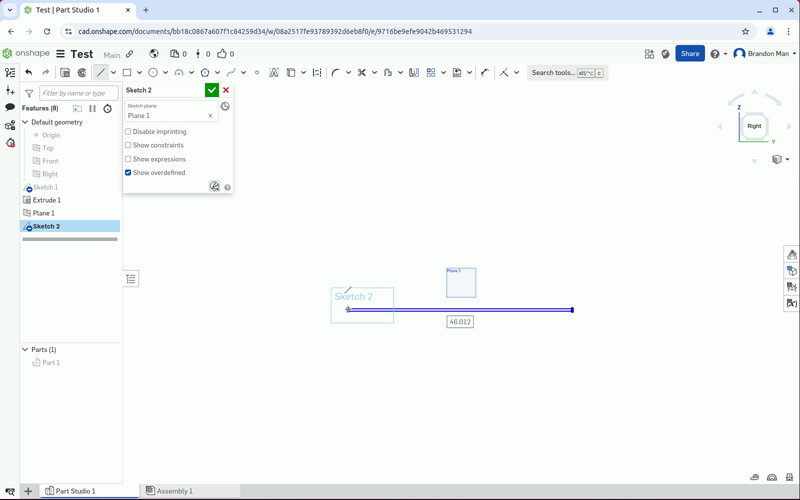
key_up(shift)
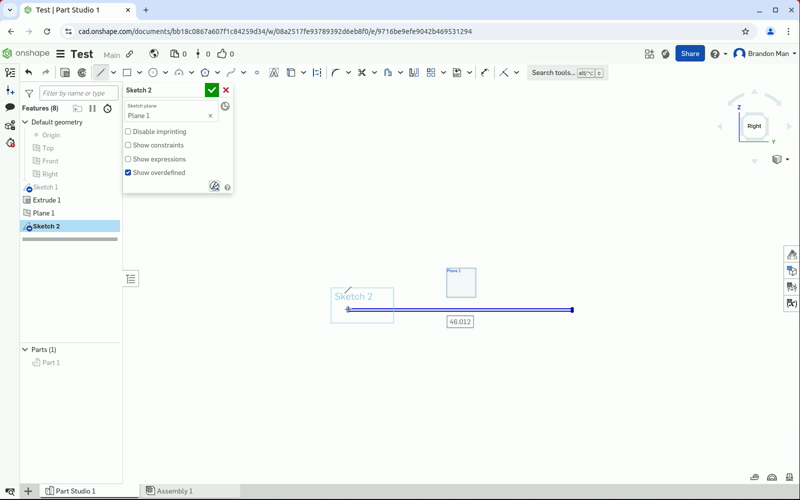
mouse_move(378, 308)
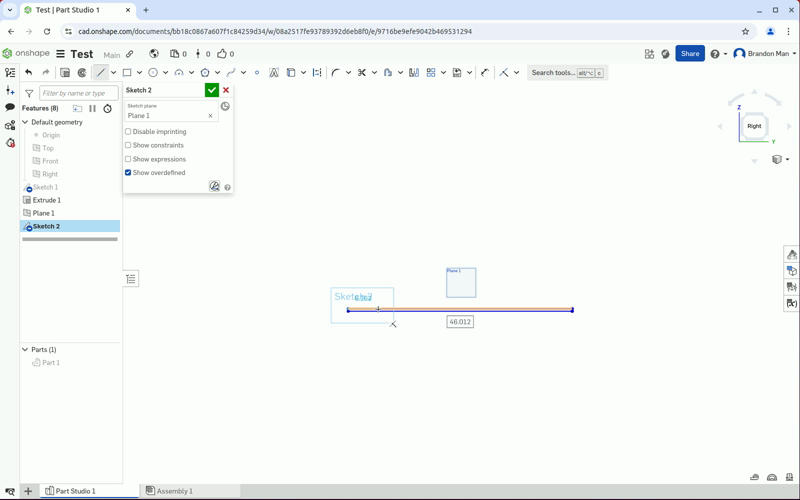
key_down(shift)
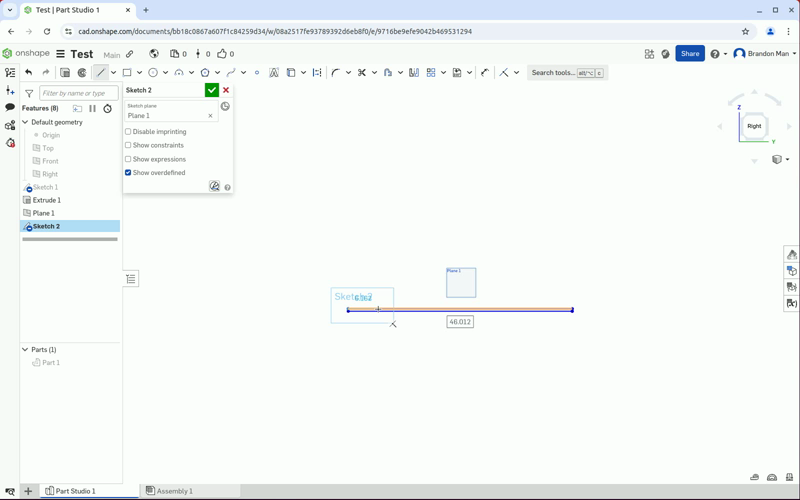
mouse_move(348, 311)
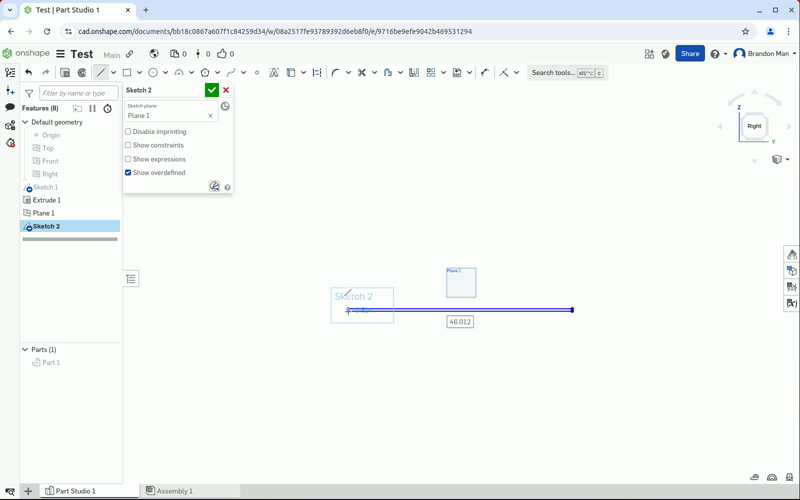
scroll(6)
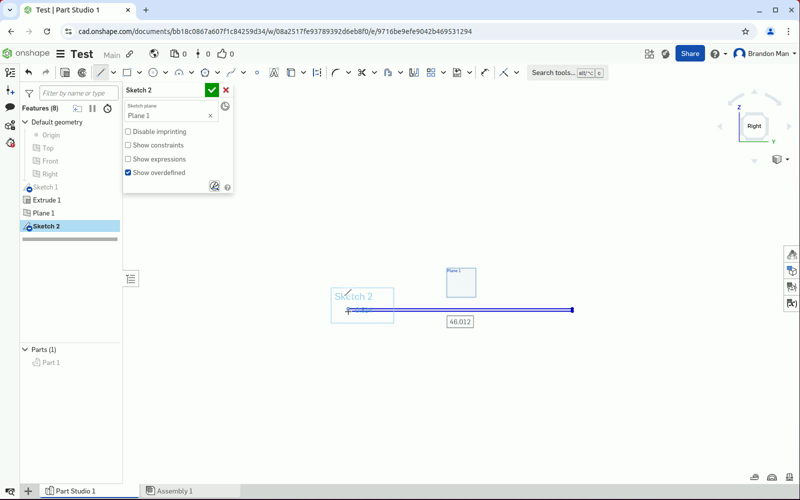
scroll(6)
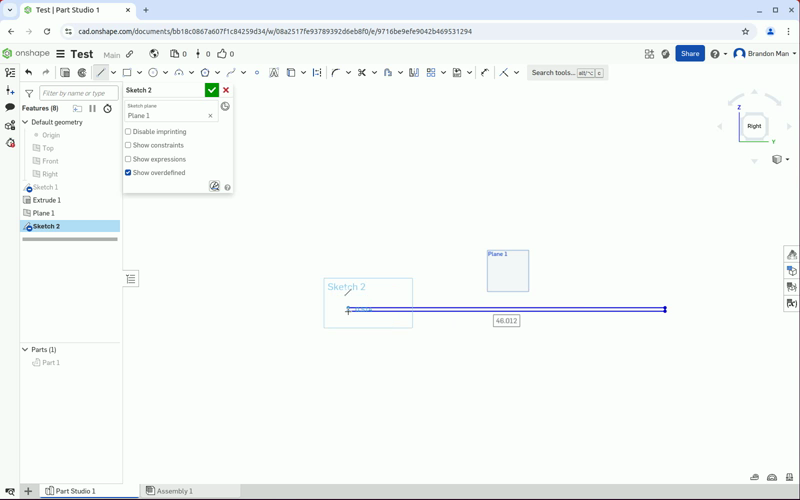
scroll(6)
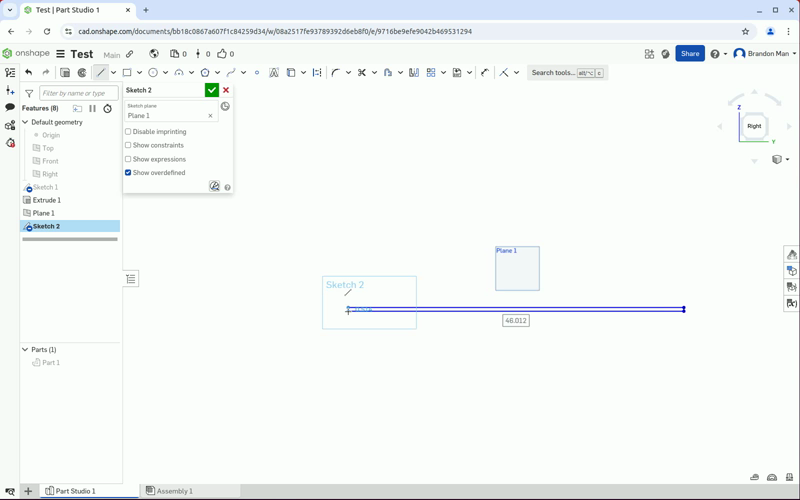
scroll(6)
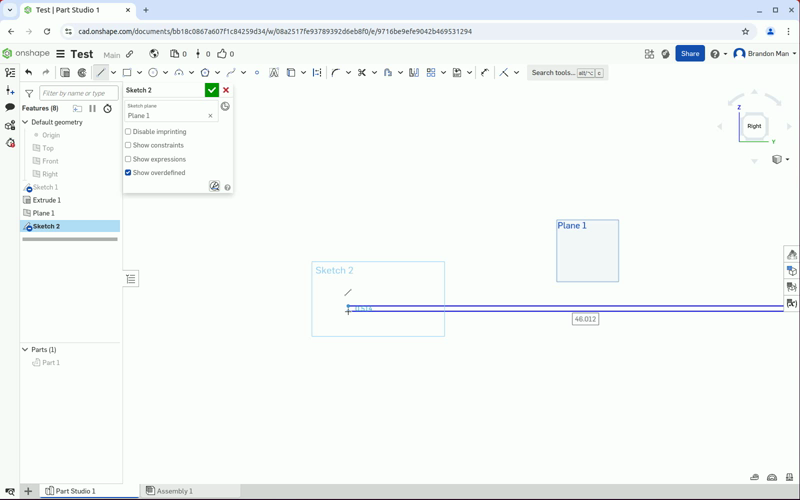
scroll(6)
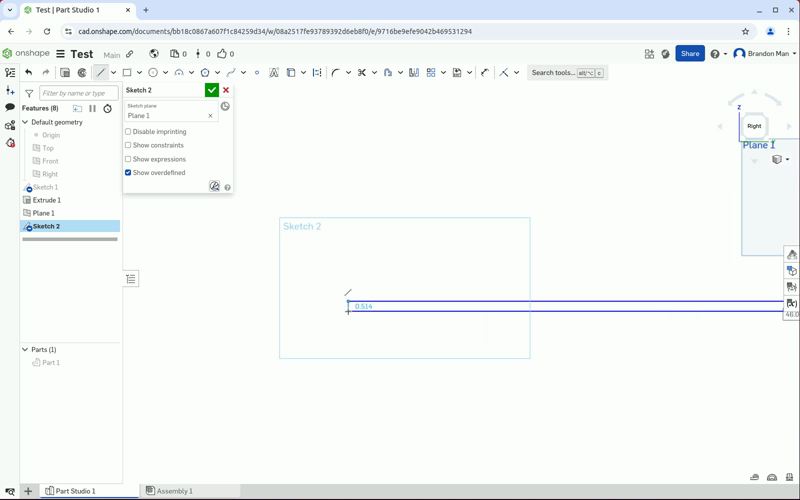
scroll(6)
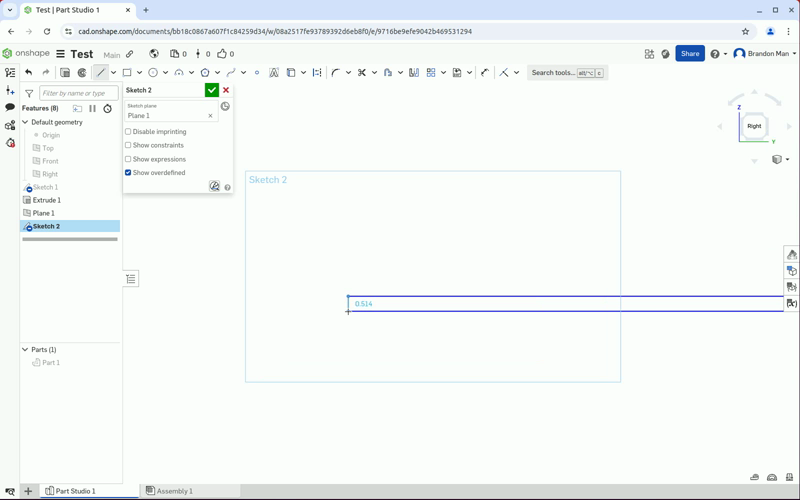
scroll(6)
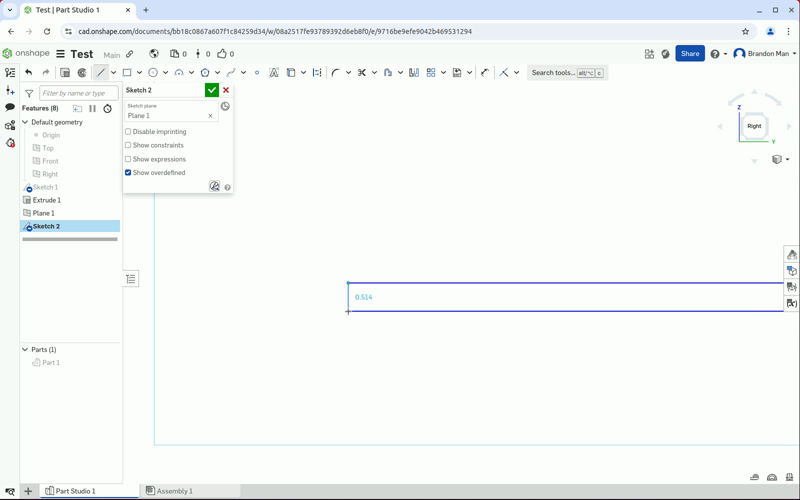
key_up(shift)
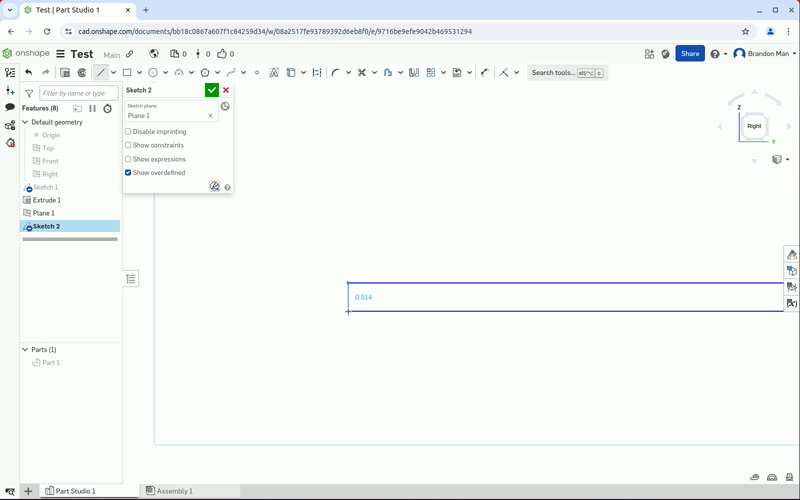
click(348, 311)
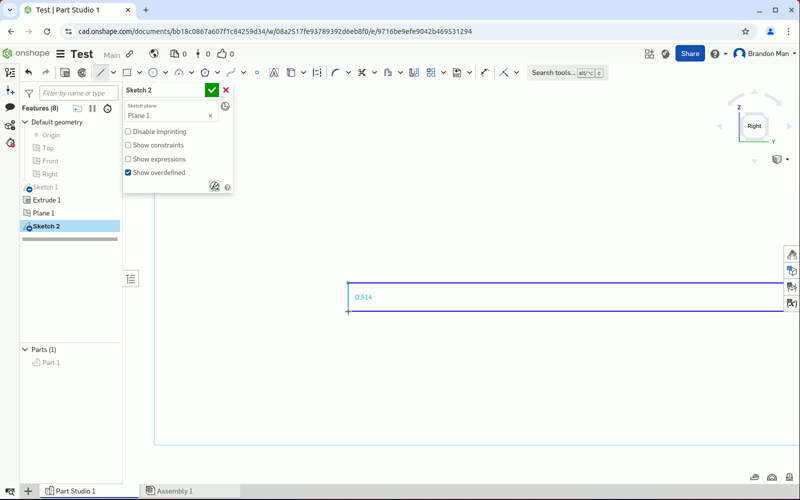
scroll(-6)
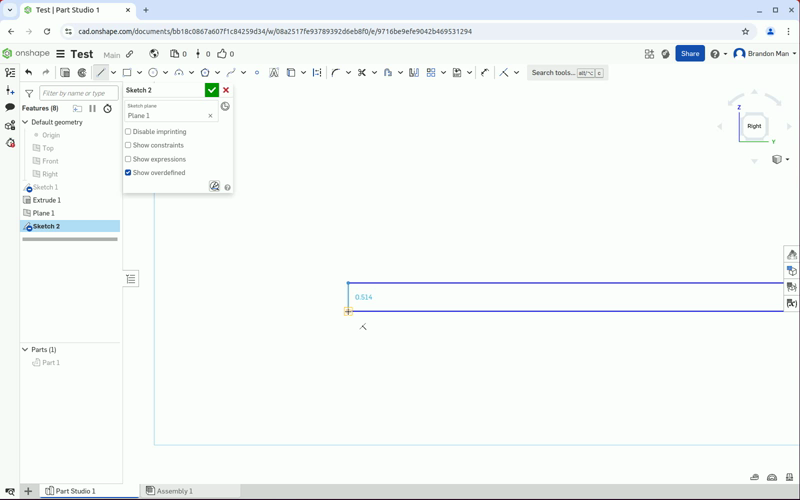
scroll(-6)
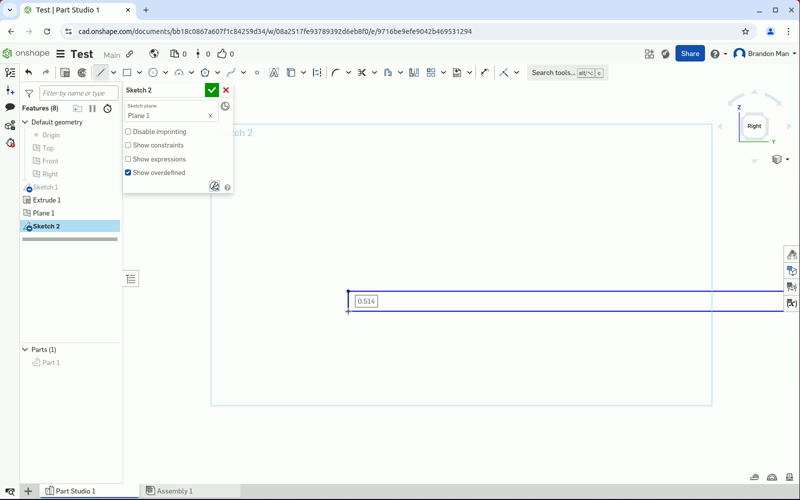
scroll(-6)
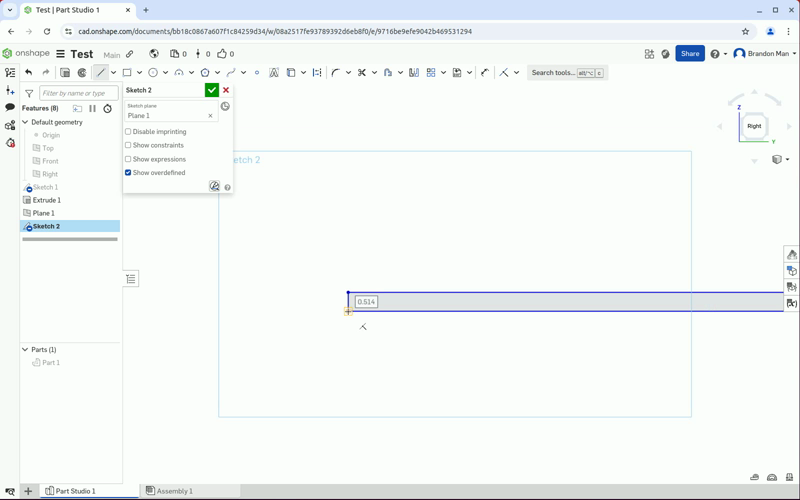
scroll(-6)
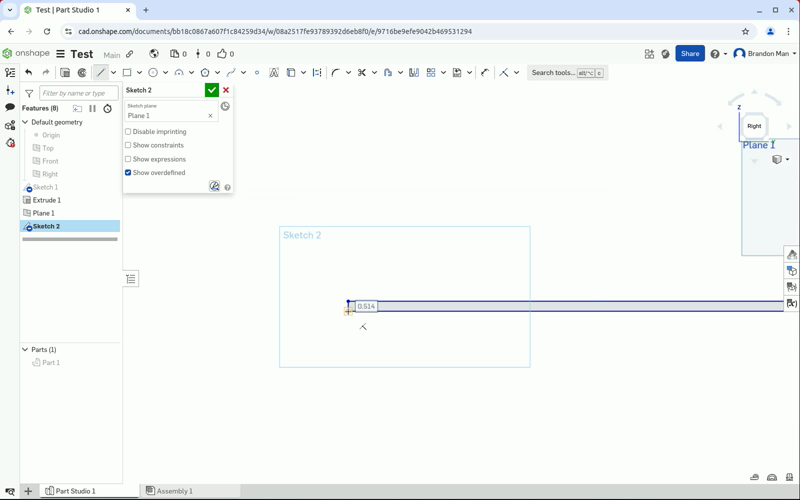
scroll(-6)
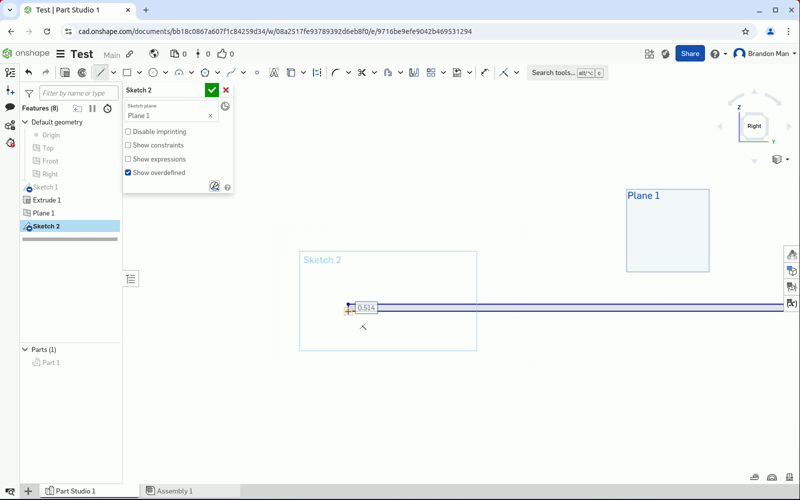
scroll(-6)
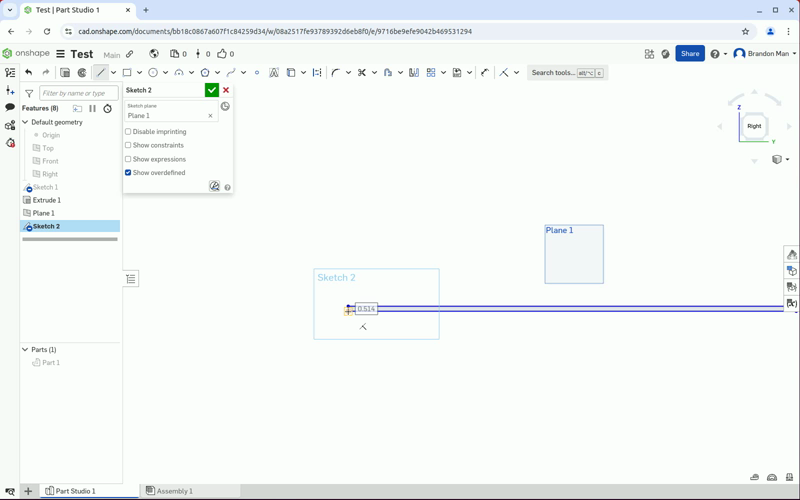
scroll(-6)
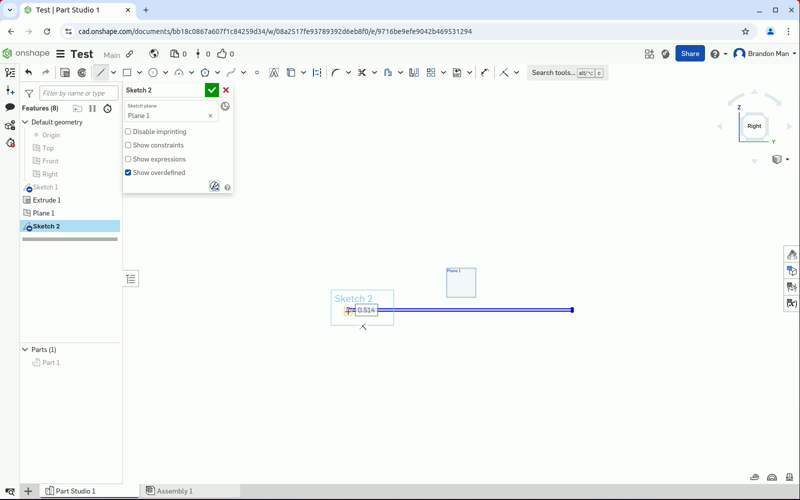
key(esc)
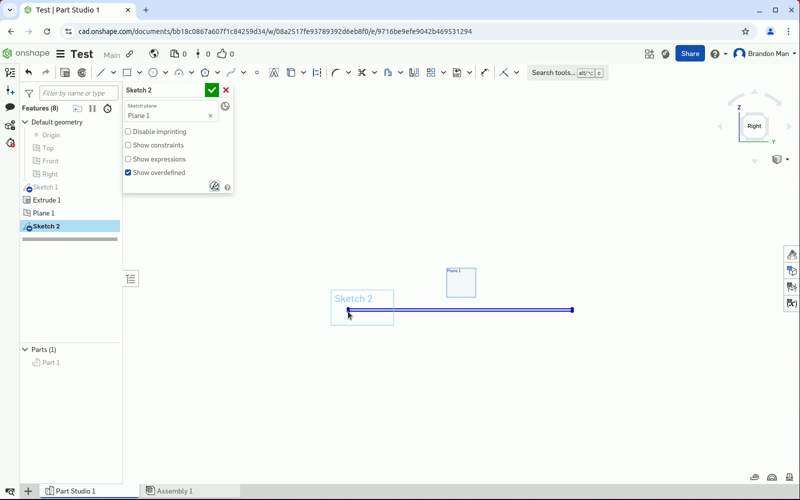
mouse_move(421, 310)
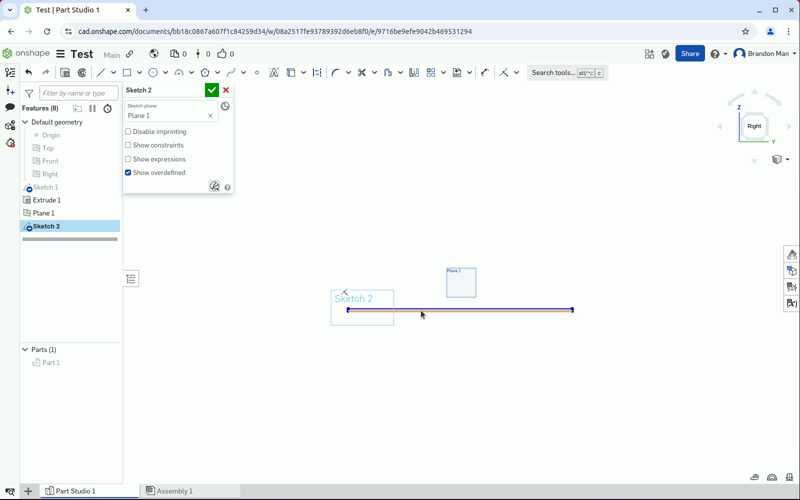
scroll(6)
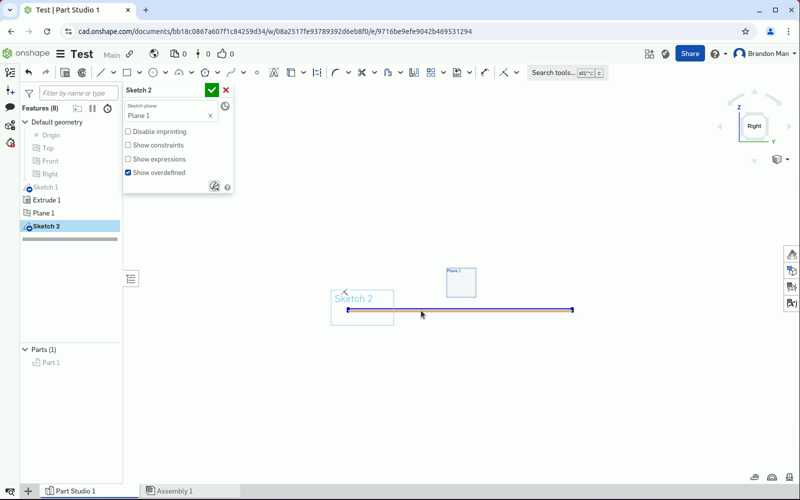
scroll(6)
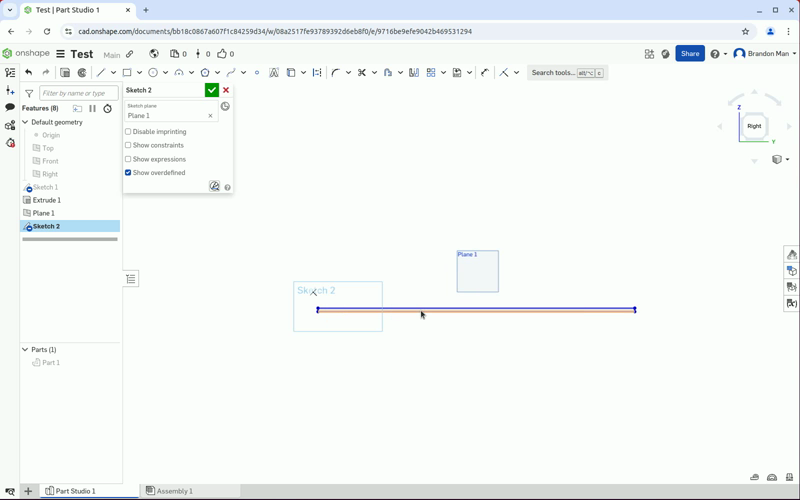
scroll(6)
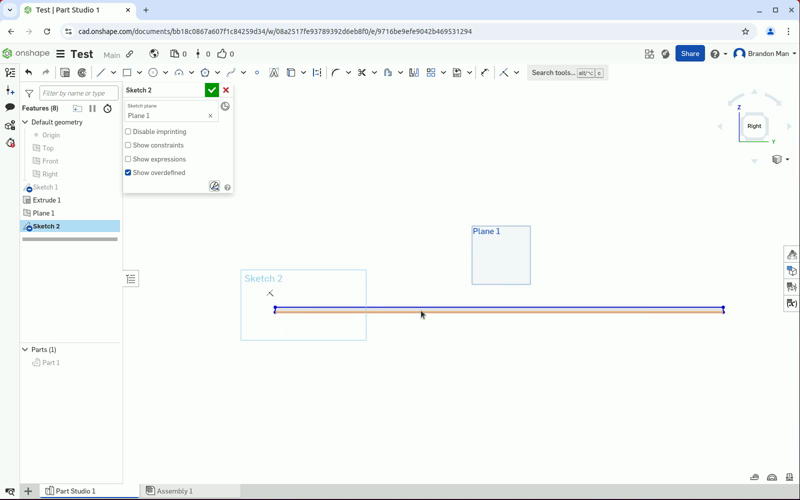
scroll(6)
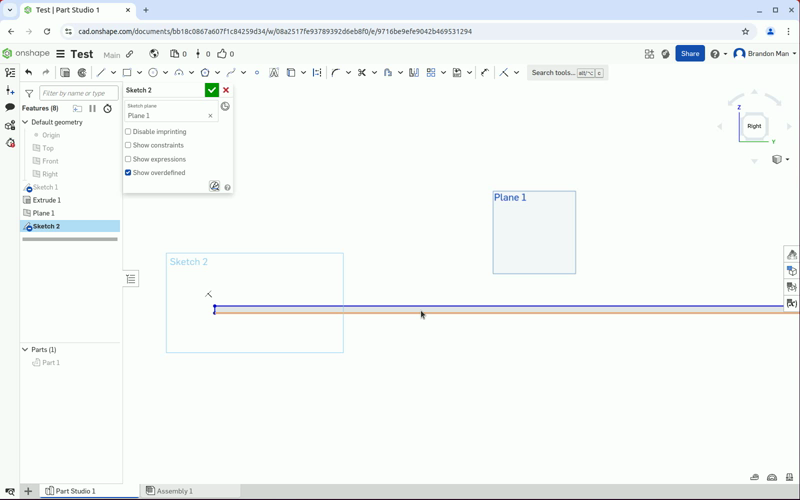
scroll(6)
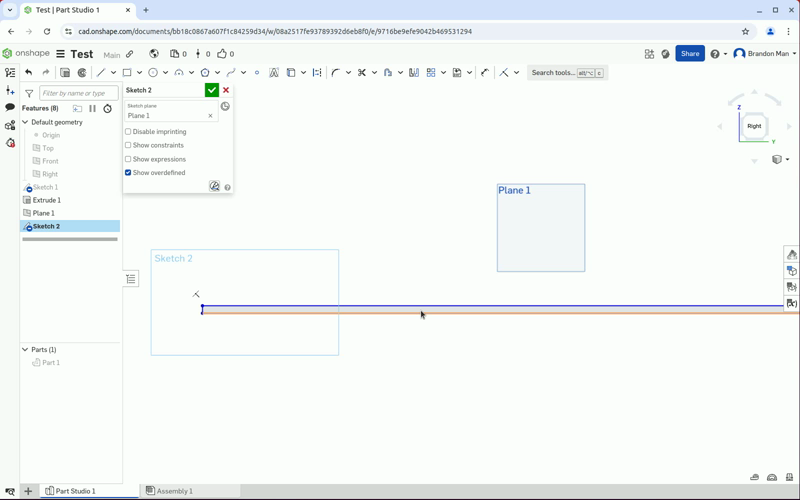
scroll(6)
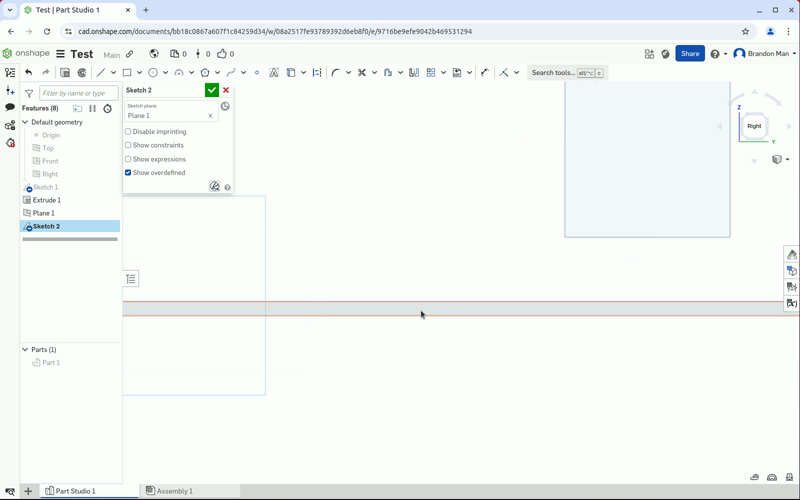
scroll(6)
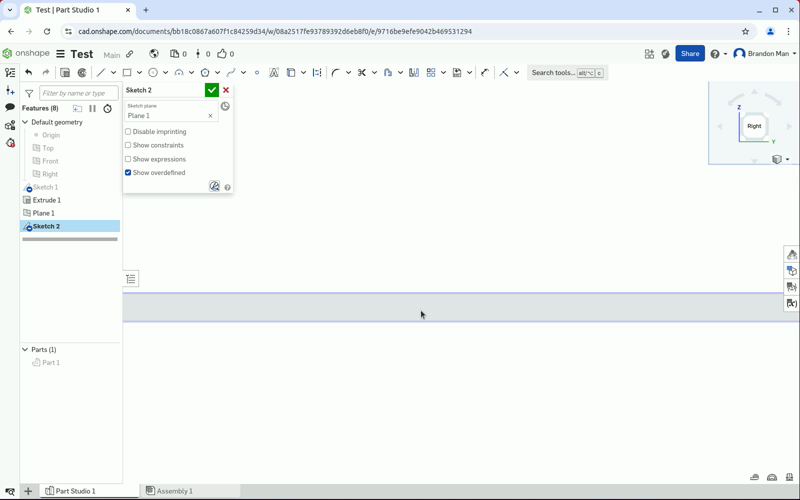
click(421, 310)
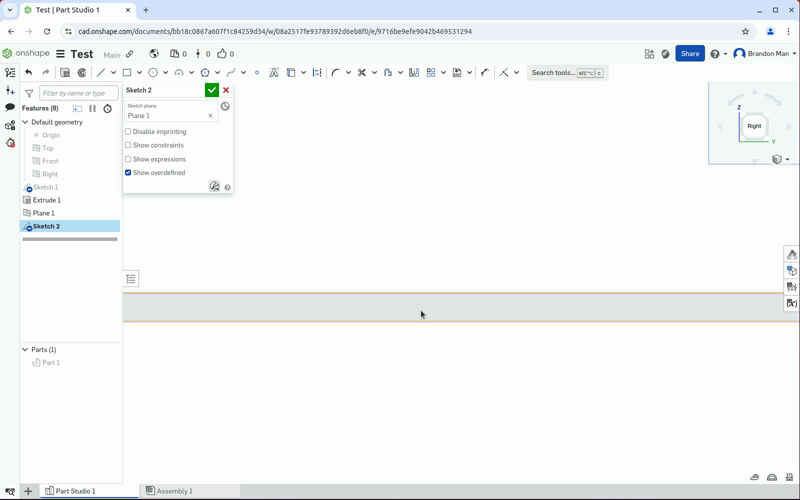
scroll(-6)
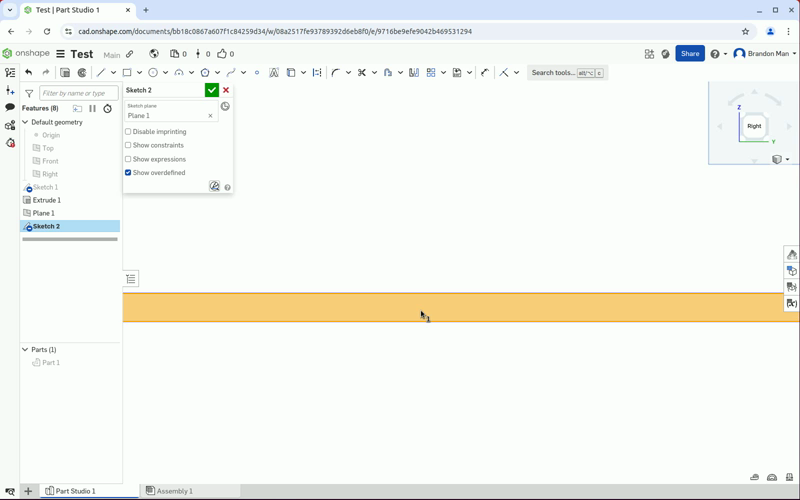
scroll(-6)
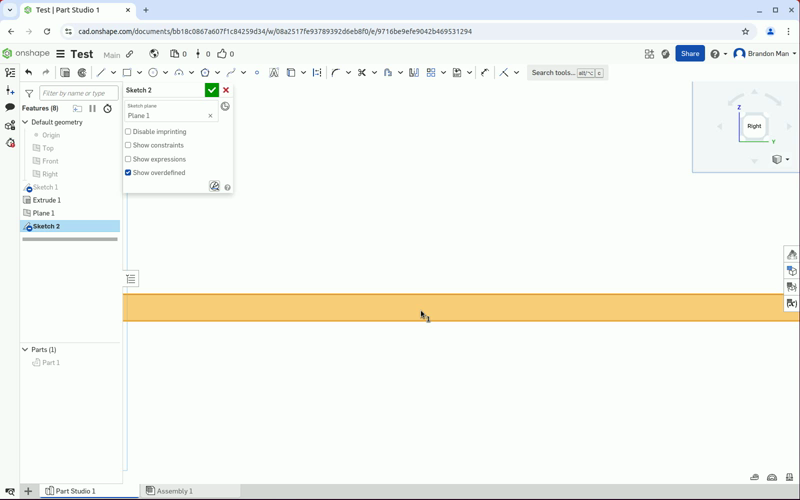
scroll(-6)
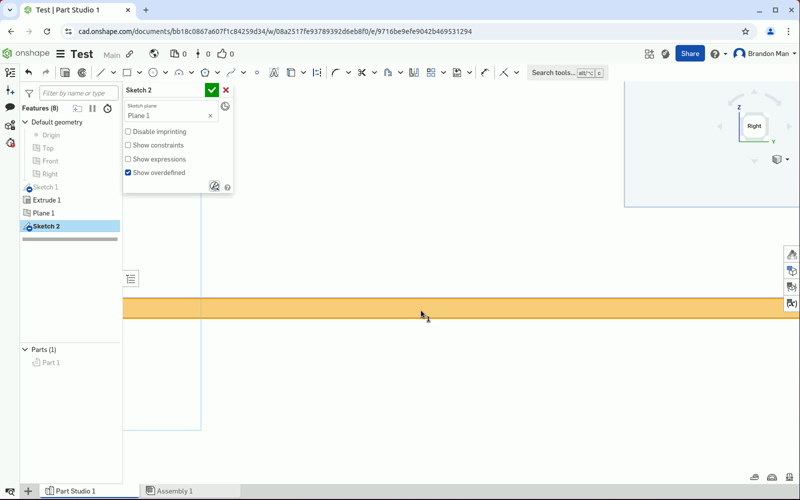
scroll(-6)
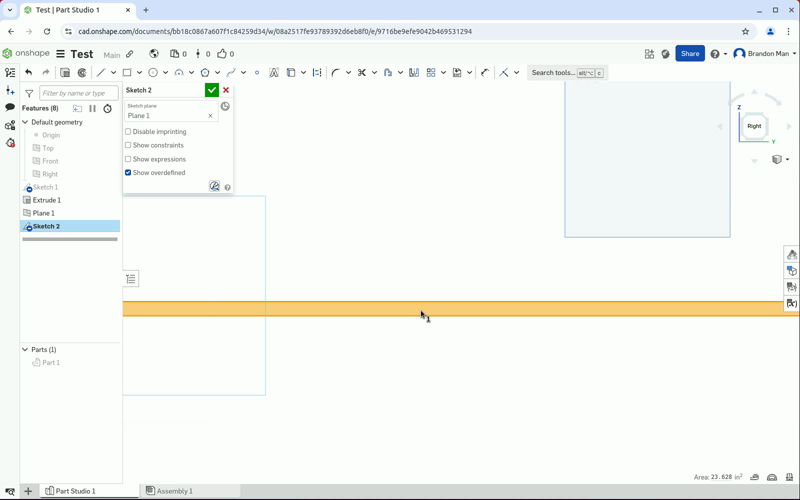
scroll(-6)
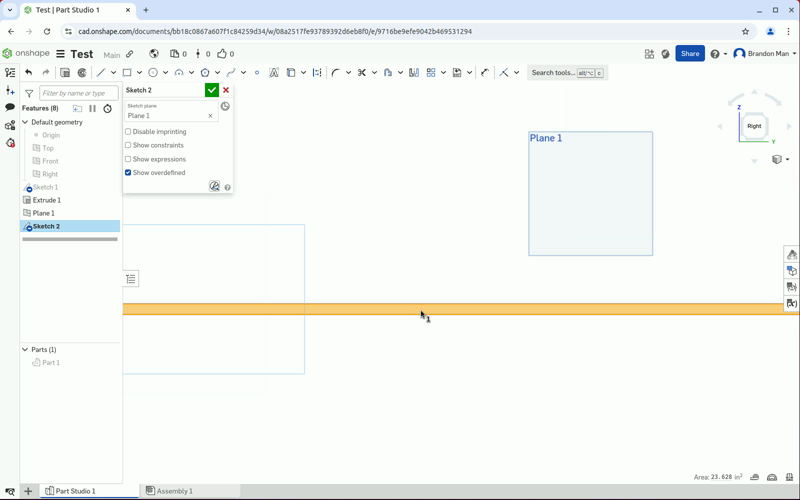
scroll(-6)
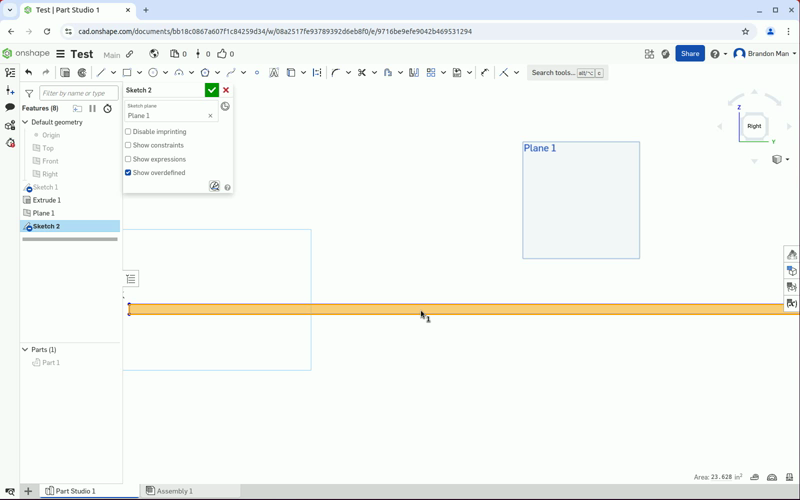
scroll(-6)
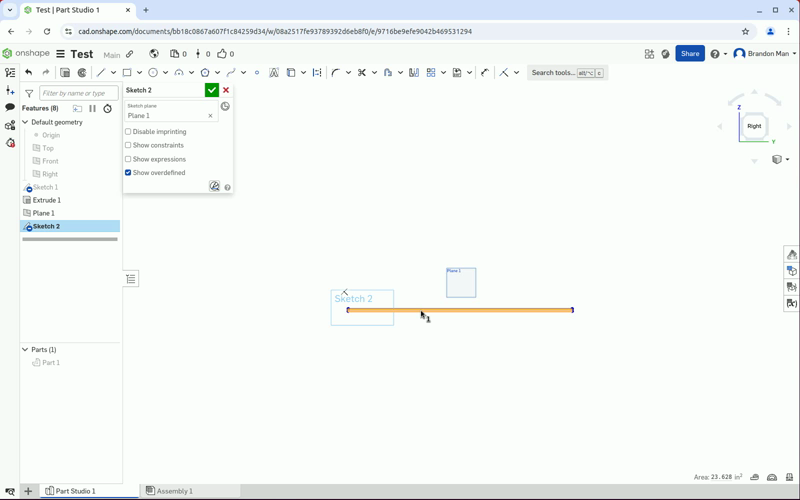
mouse_move(73, 352)
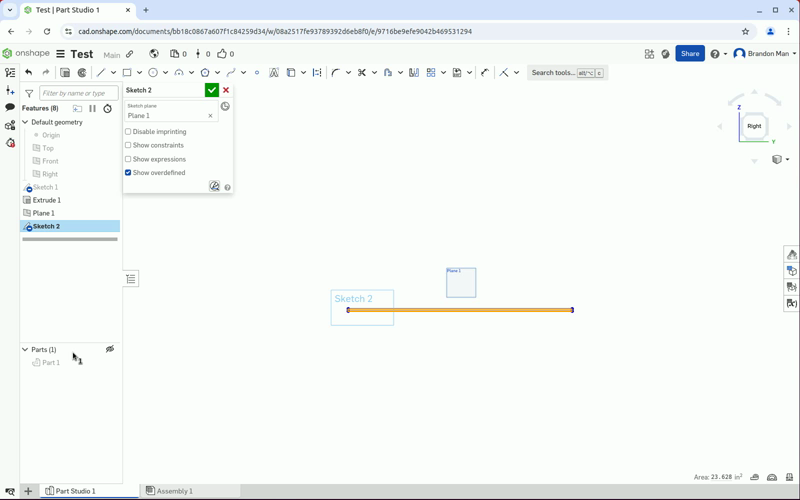
key(shift+y)
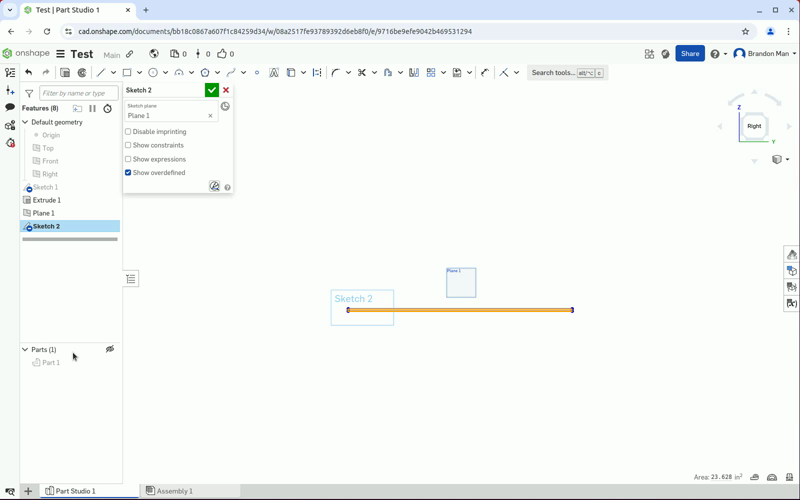
key(shift+e)
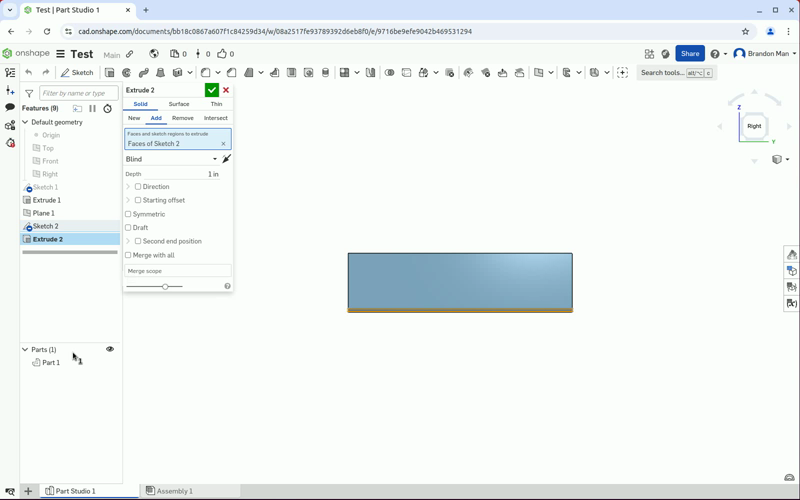
mouse_move(143, 106)
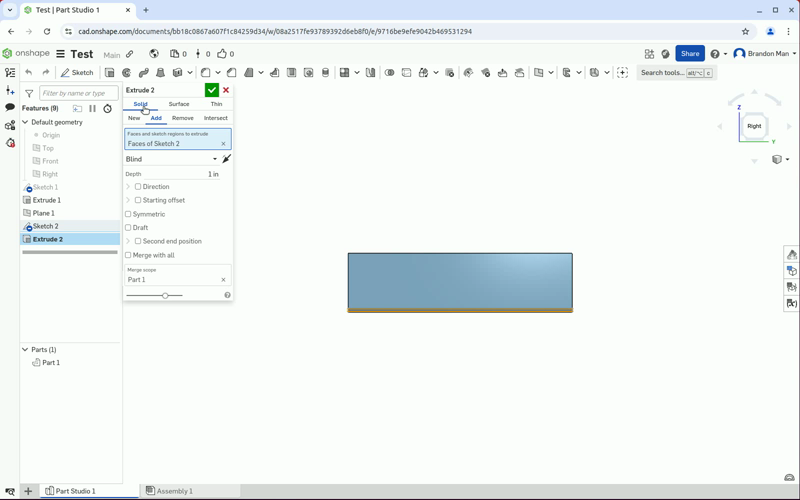
click(143, 106)
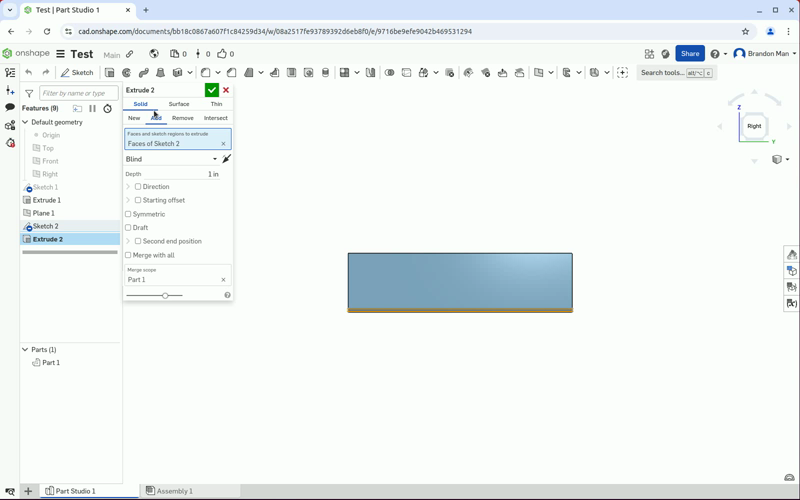
mouse_move(186, 120)
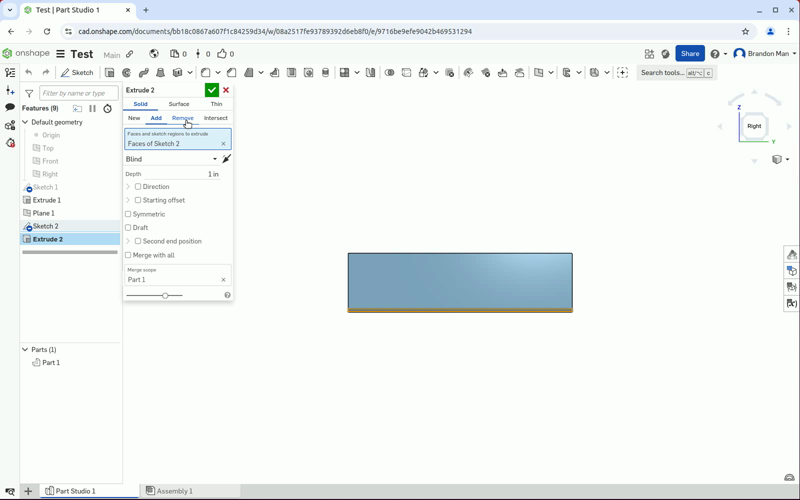
click(186, 120)
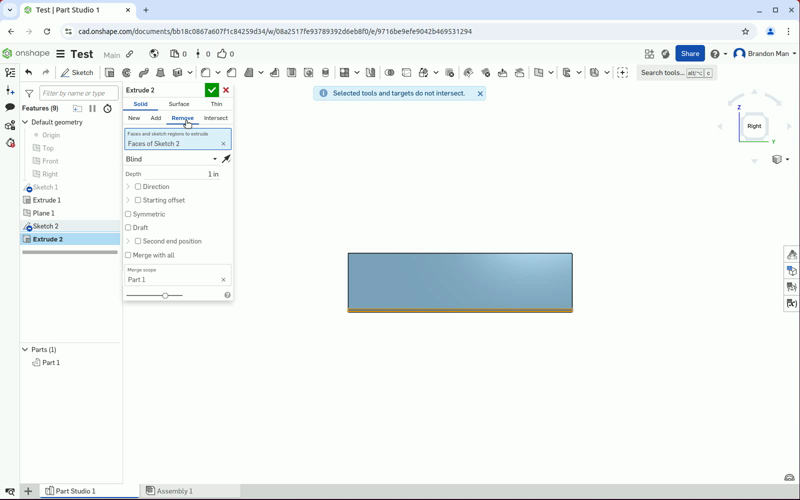
key(tab, 4)
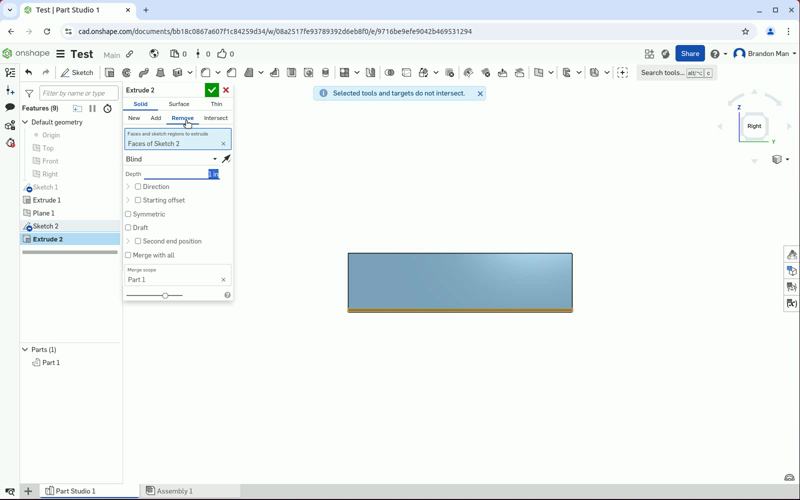
text(0.241)
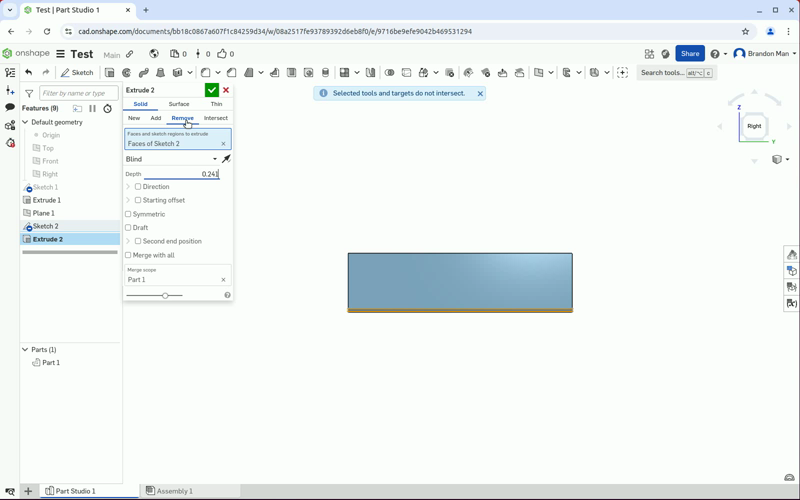
key(tab, 6)
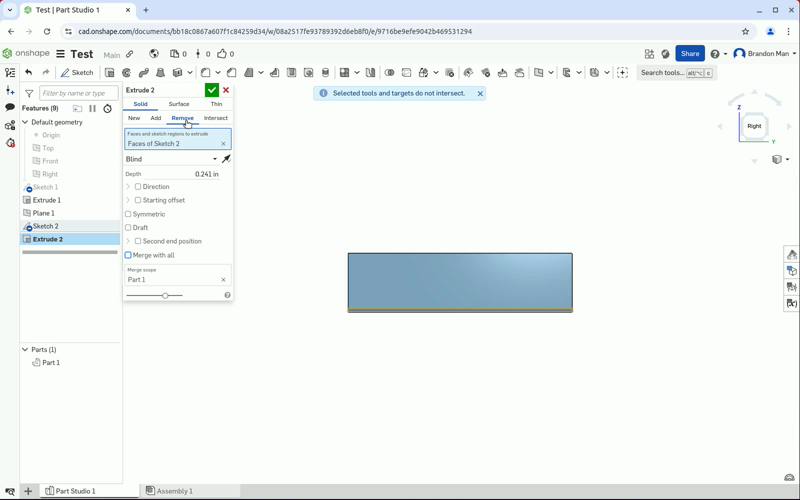
key(space)
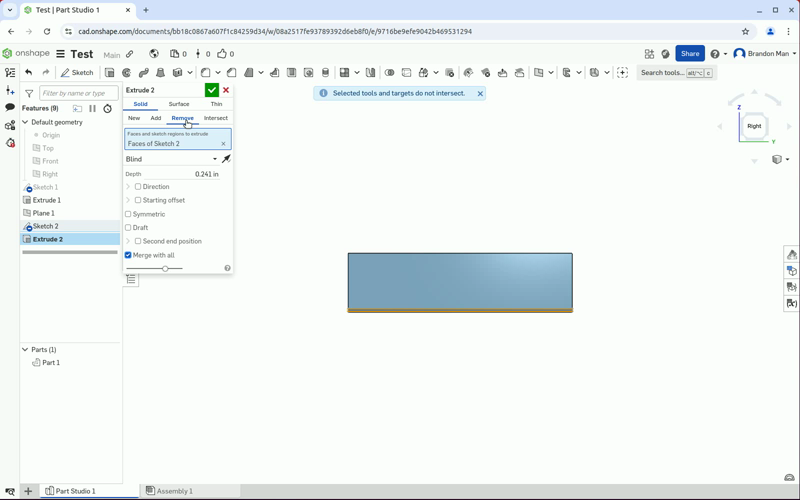
key(enter)
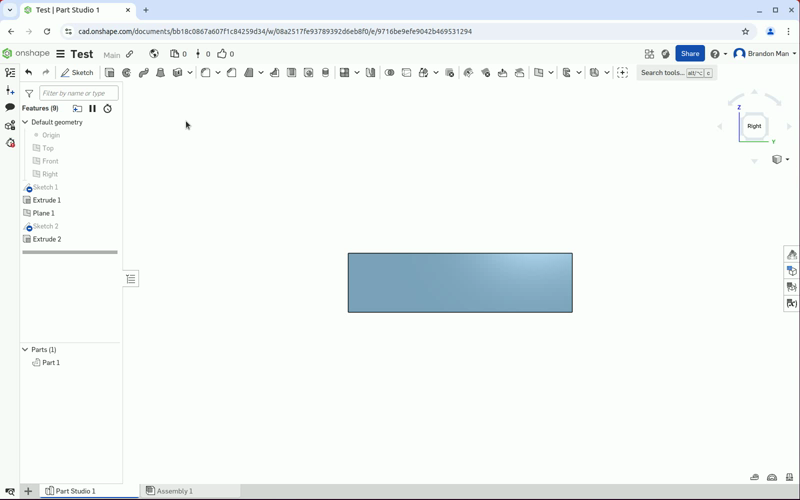
key(shift+h)
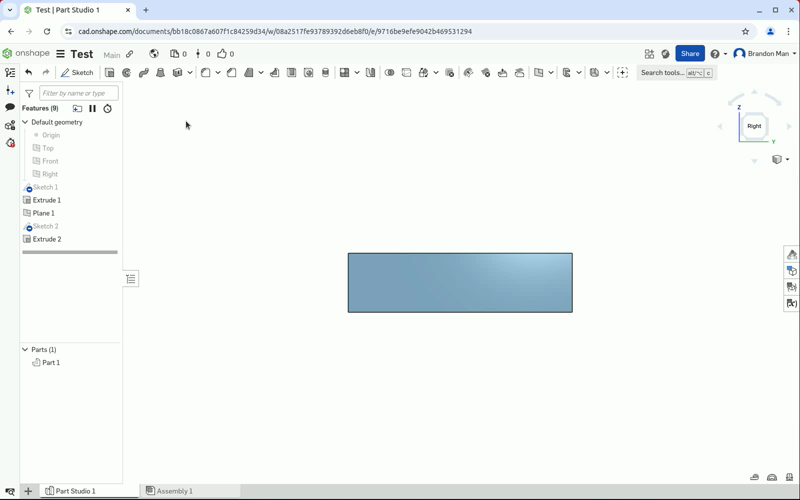
key(shift+h)
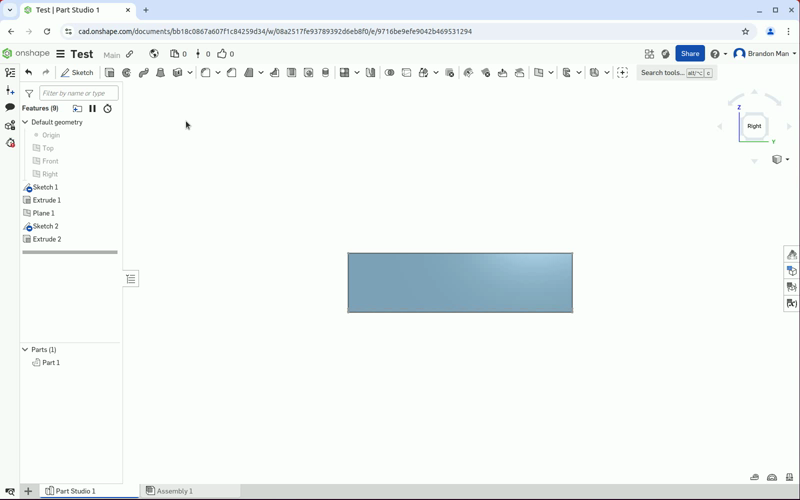
key(shift+7)
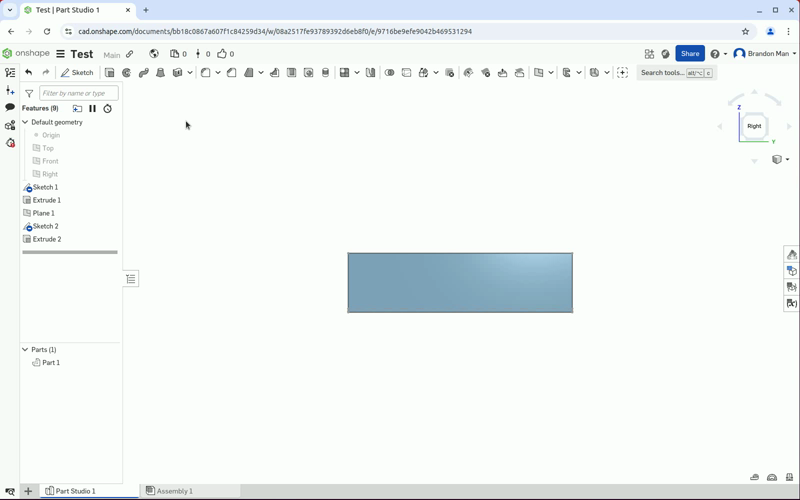
key(right, 2)
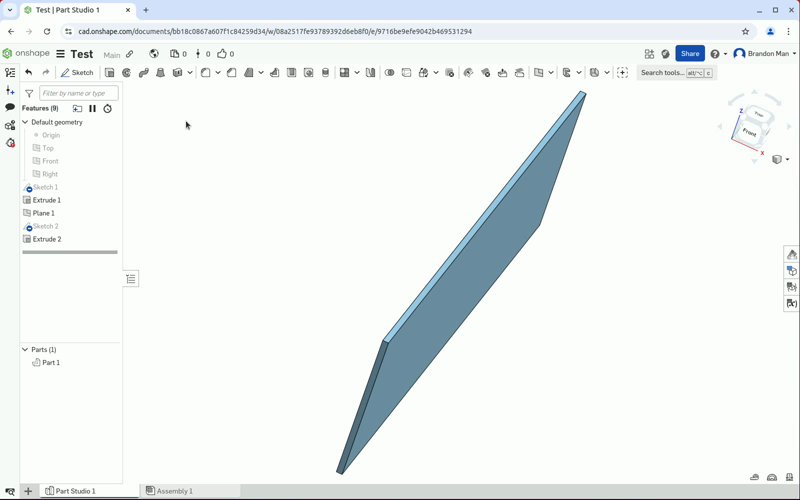
key(down, 2)
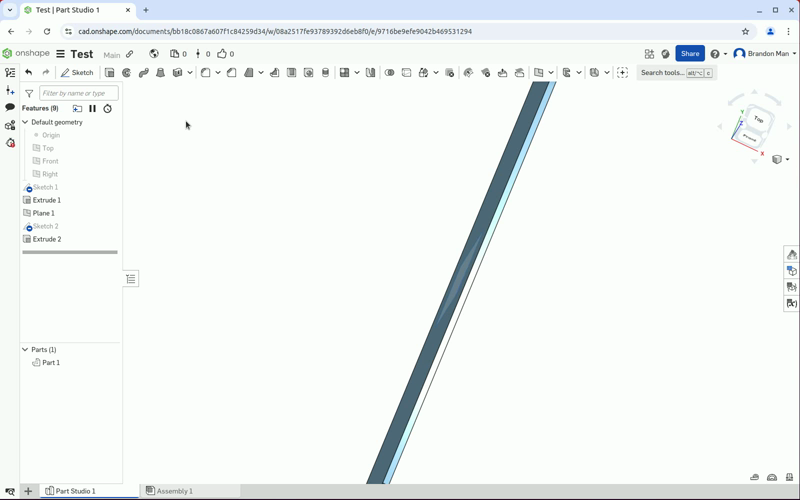
key(up, 2)
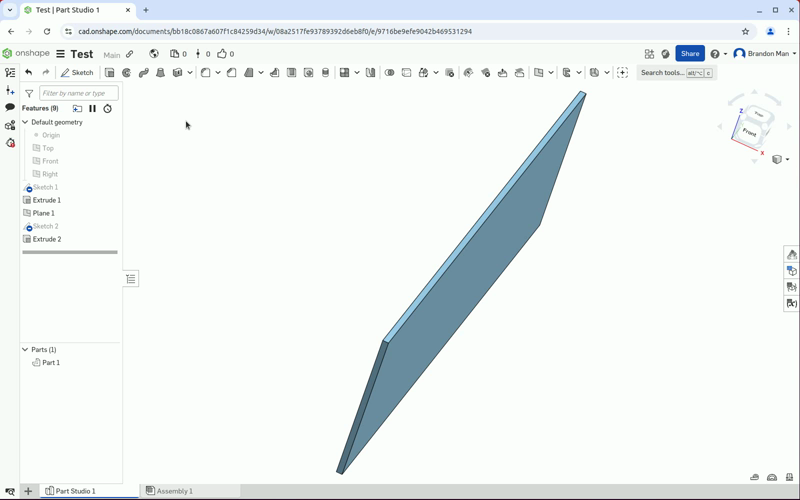
key(left, 2)
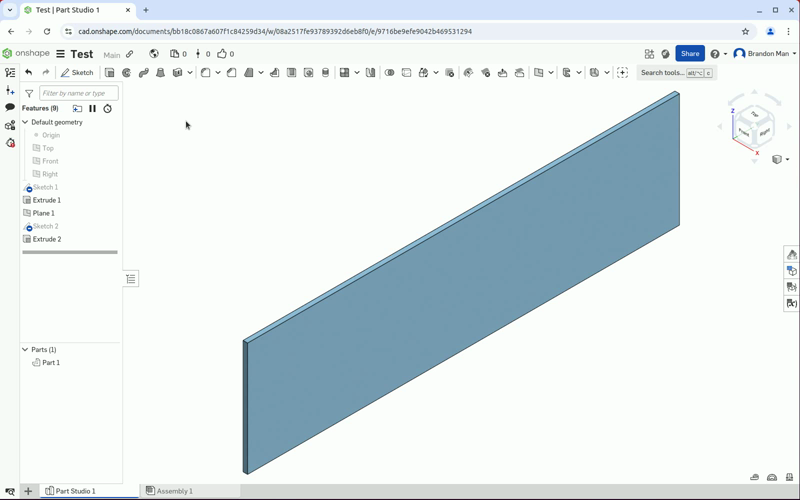
mouse_move(73, 189)
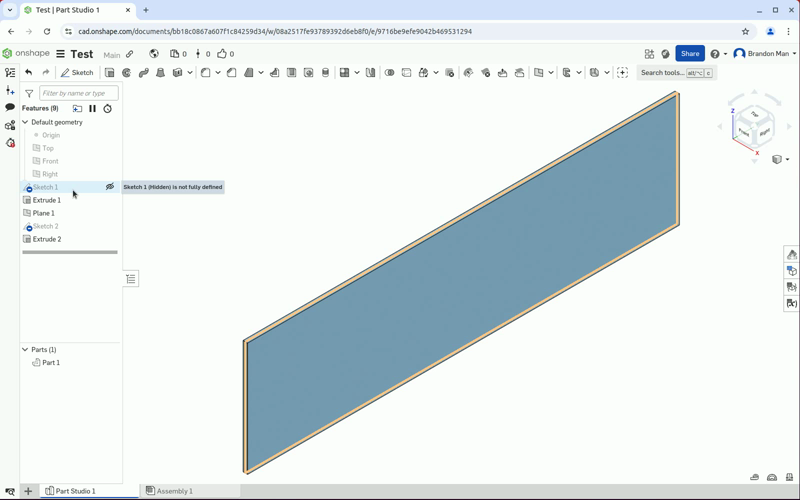
click(73, 189)